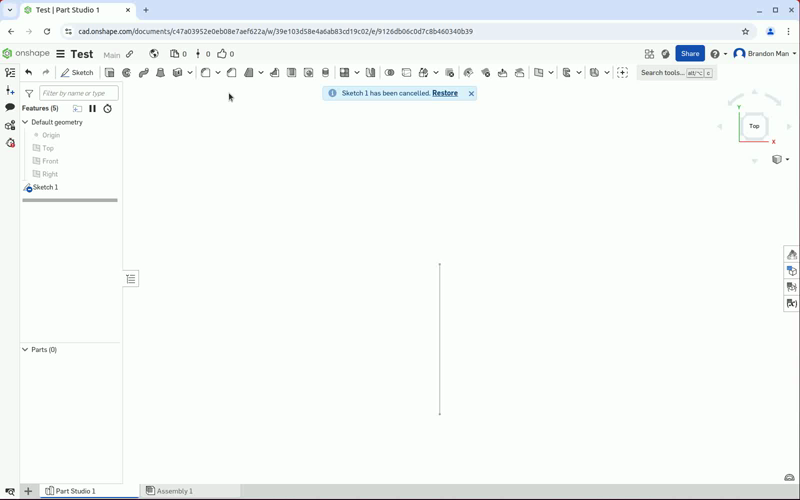
key(shift+h)
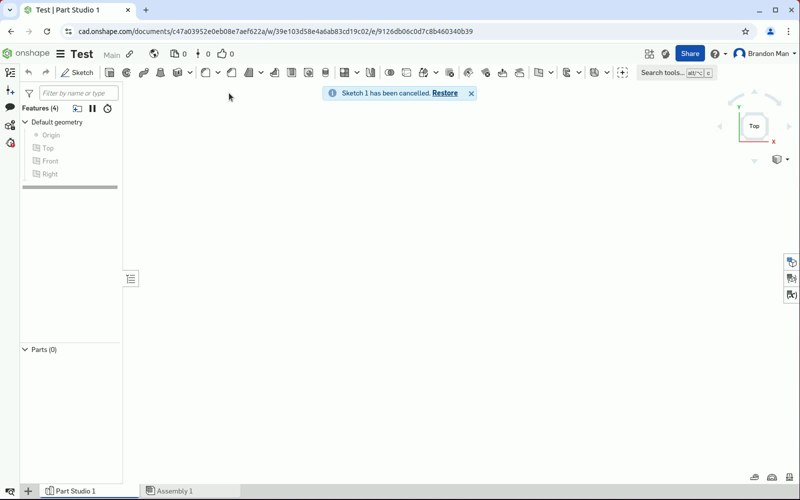
mouse_move(73, 352)
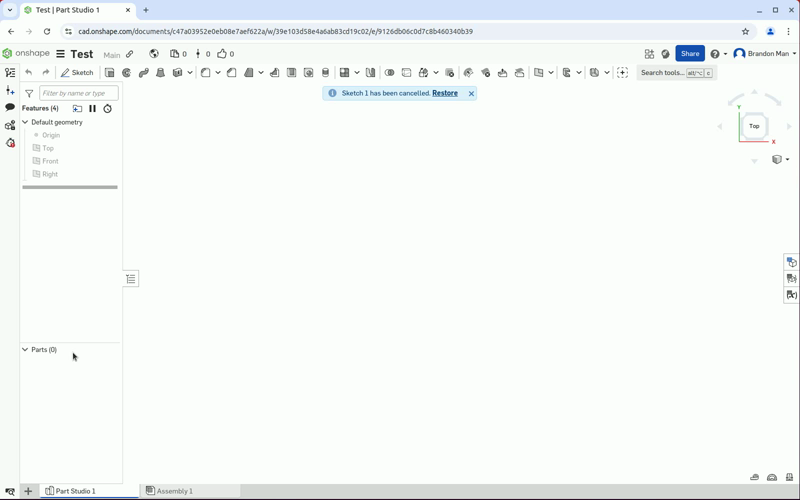
key(y)
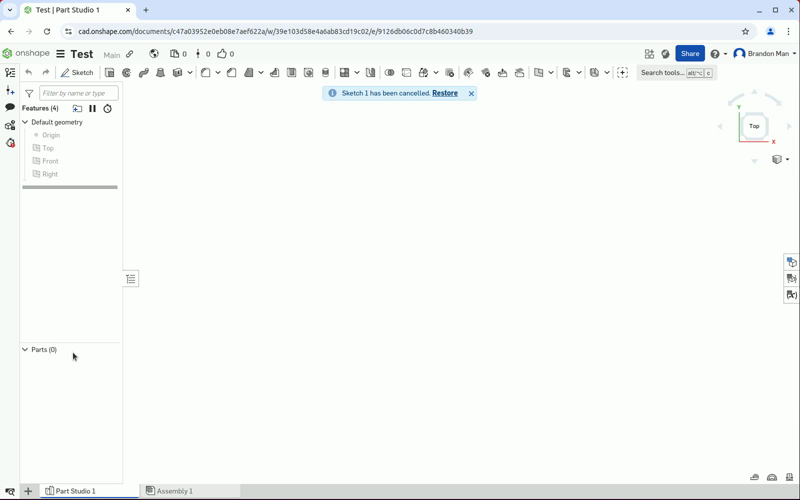
key(shift+p)
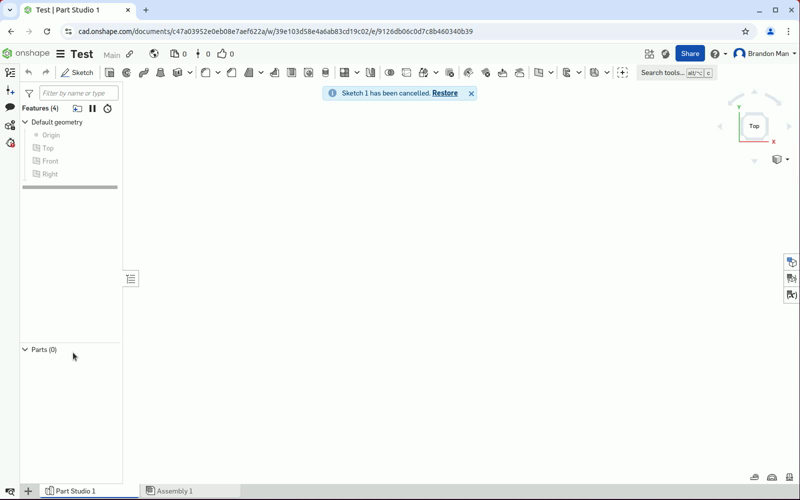
key(space)
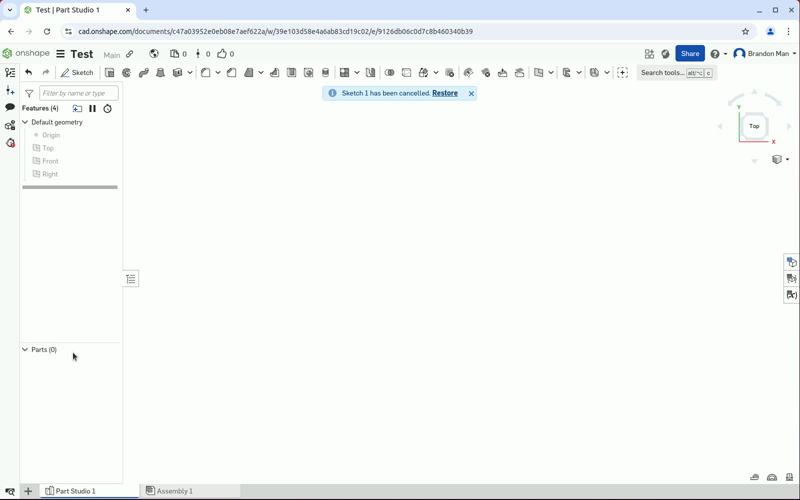
key_down(shift)
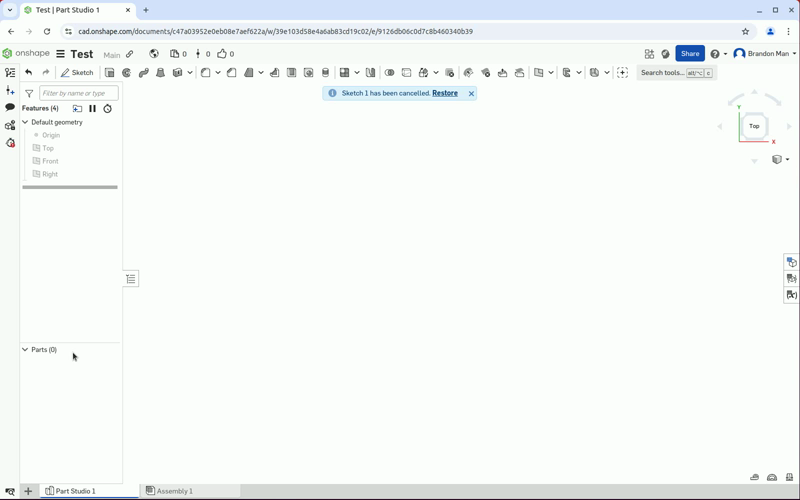
key(up)
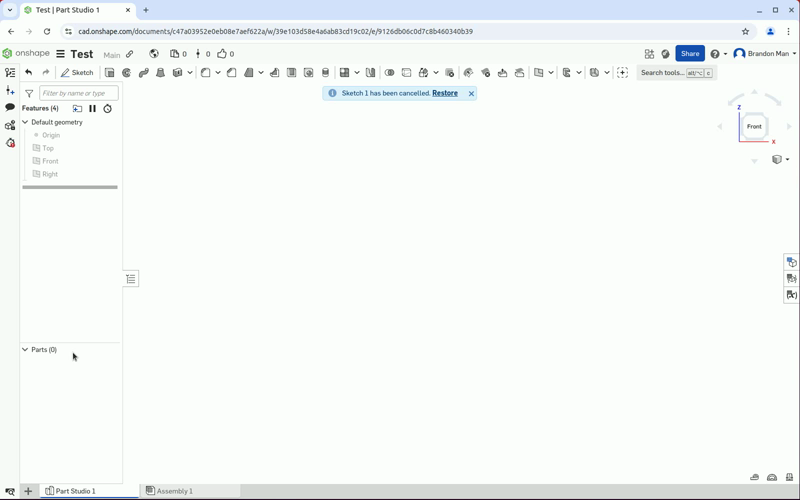
key_up(shift)
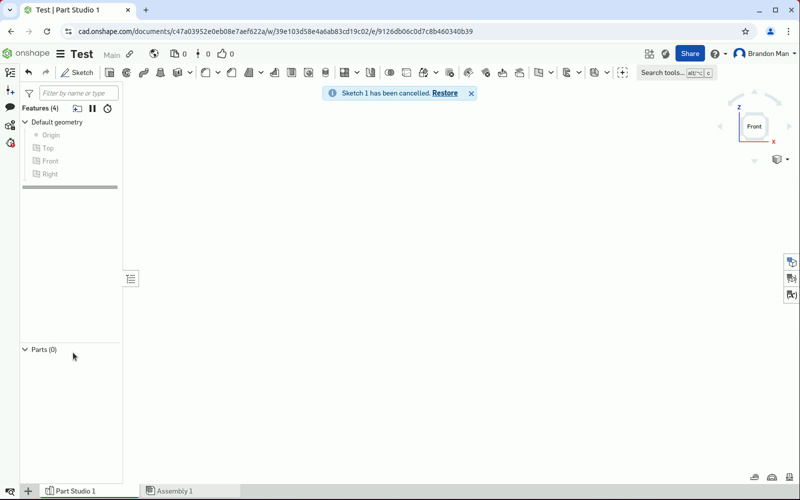
key(space)
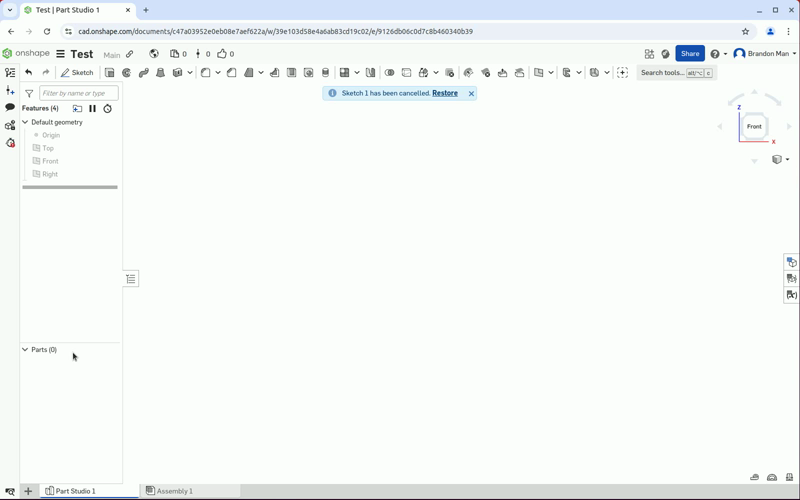
key_down(shift)
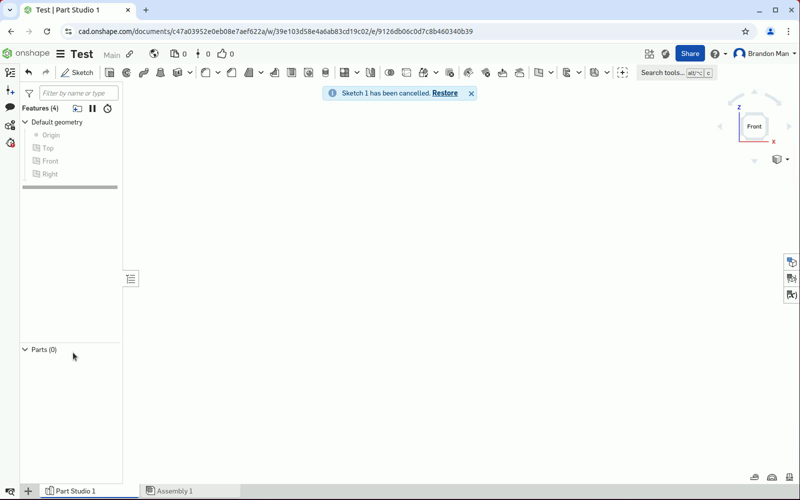
key(left)
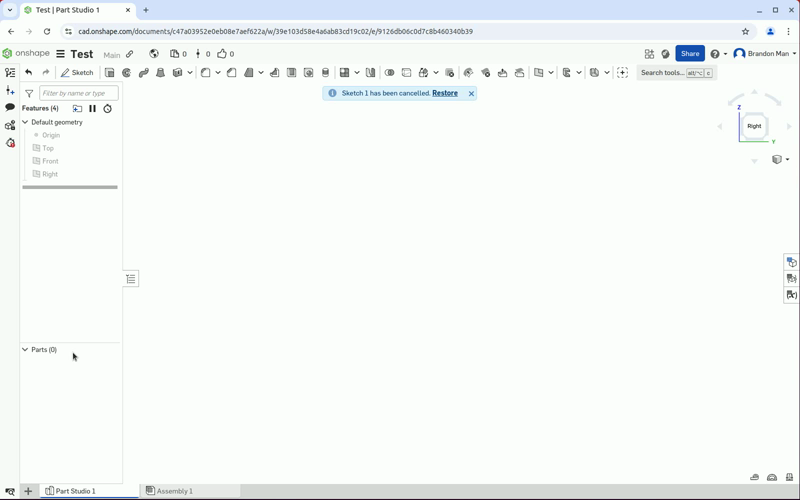
key_up(shift)
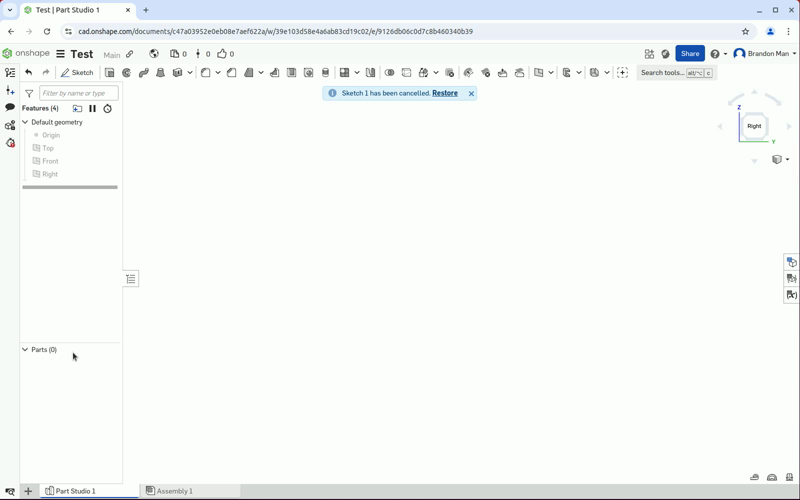
mouse_move(73, 352)
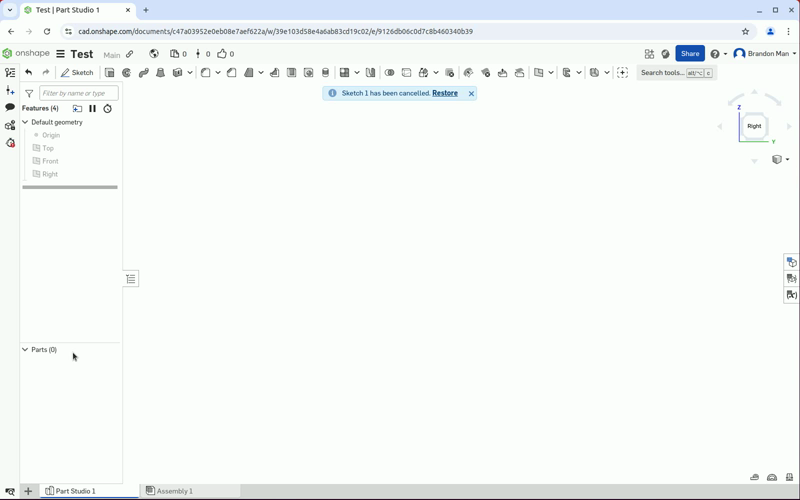
key(shift+y)
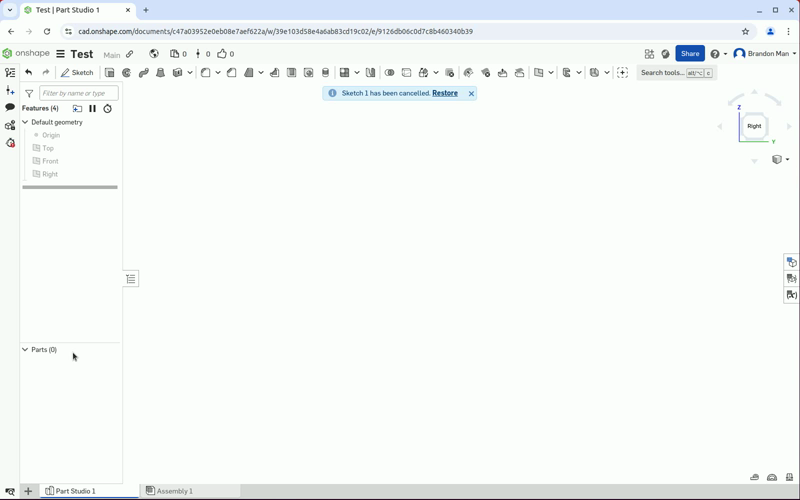
key(shift+s)
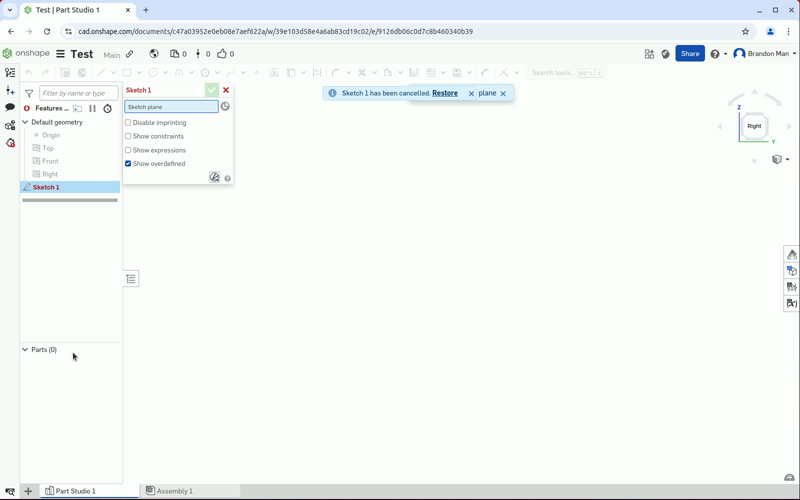
mouse_move(73, 176)
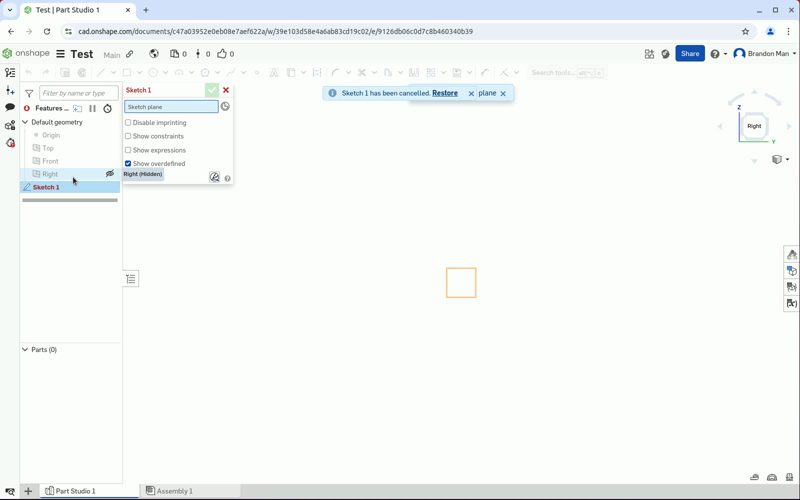
click(73, 176)
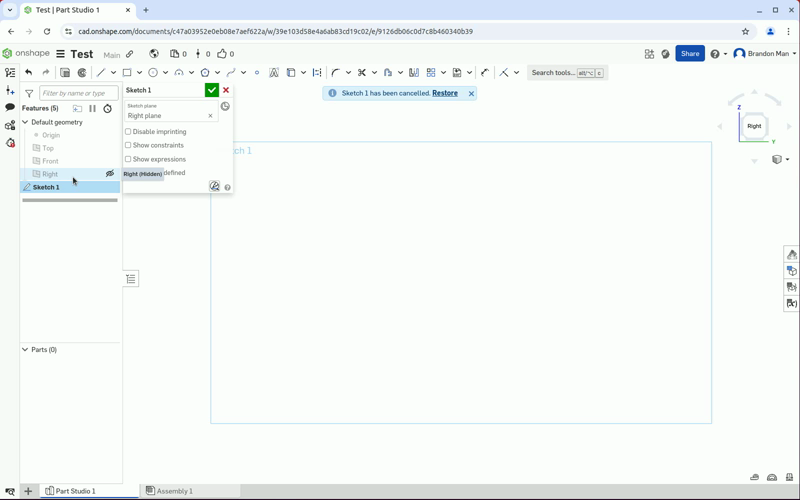
mouse_move(73, 352)
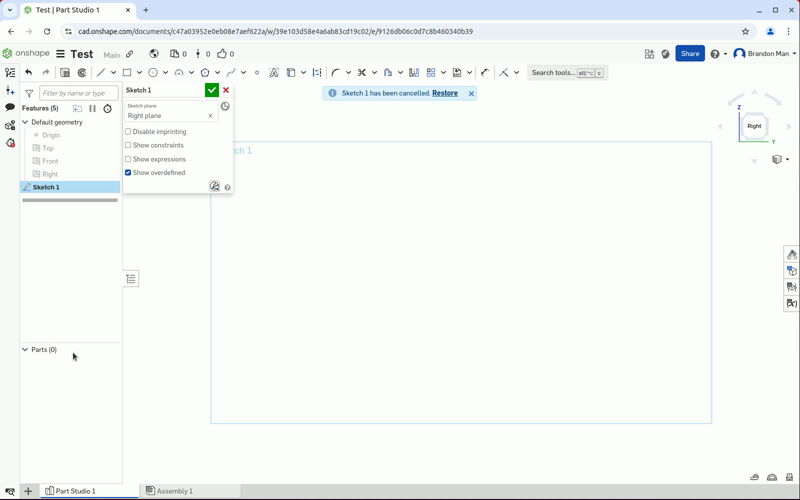
key(y)
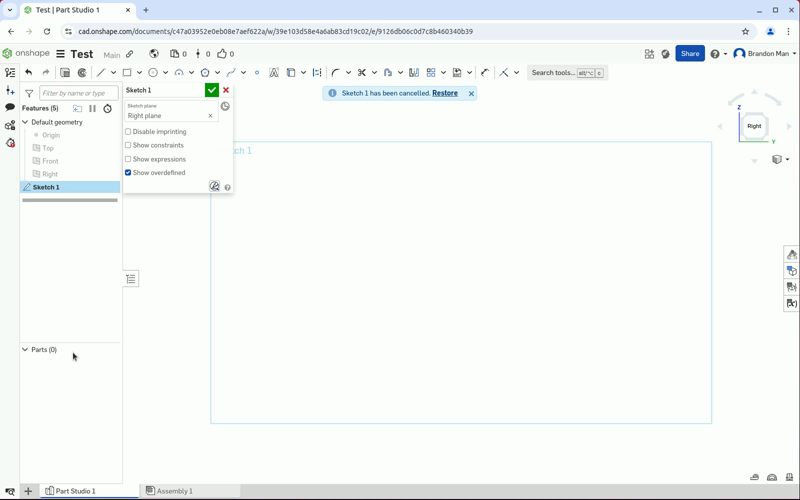
key(c)
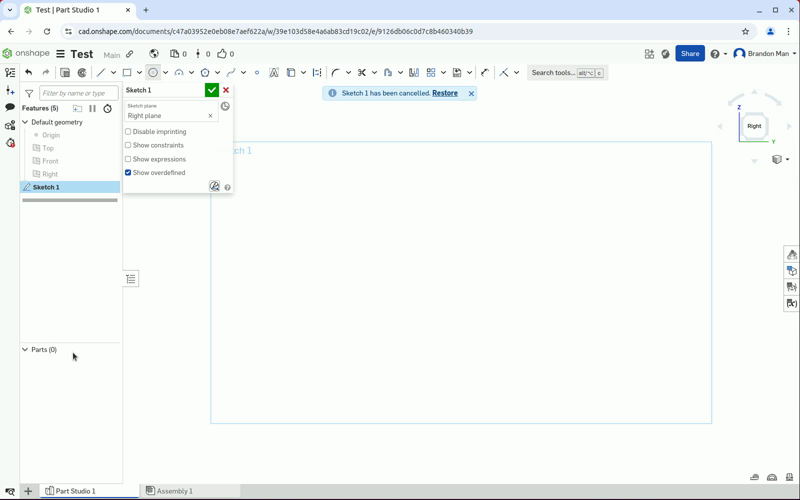
key_down(shift)
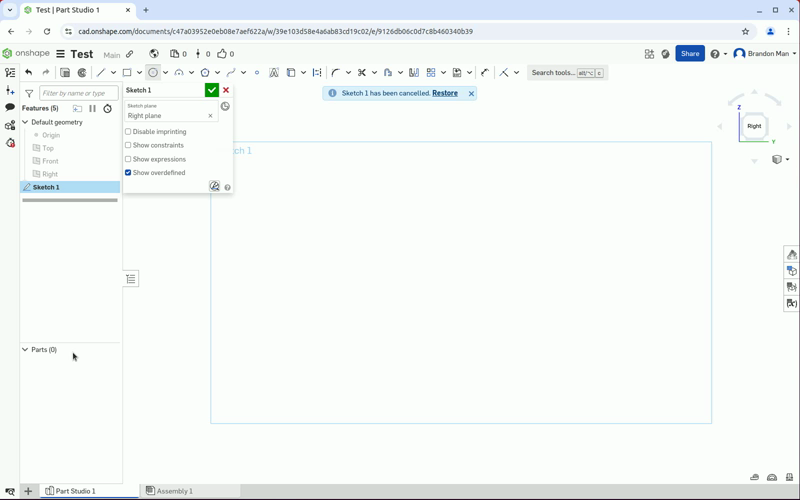
mouse_move(461, 282)
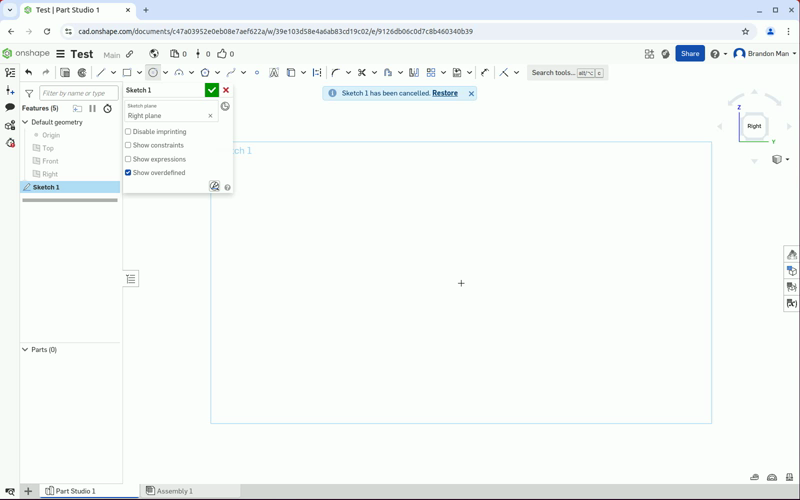
click(461, 282)
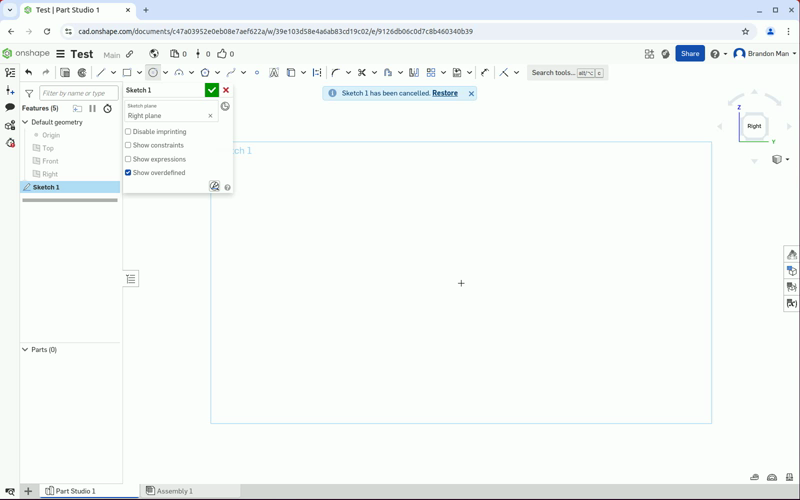
key_up(shift)
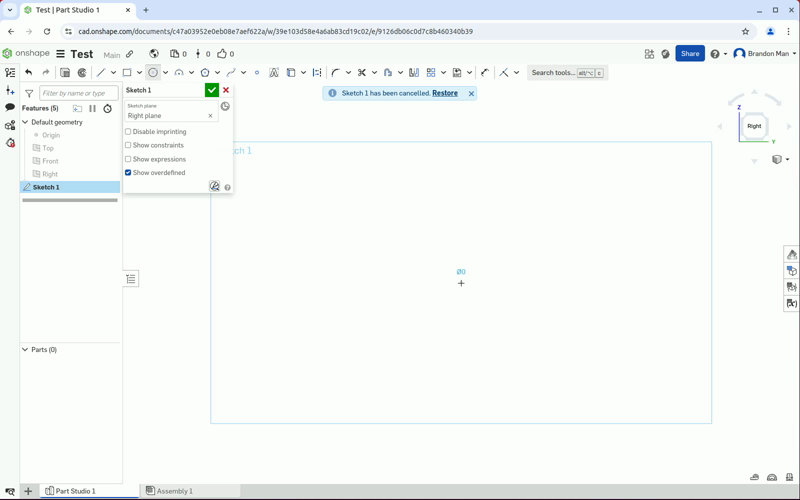
mouse_move(504, 282)
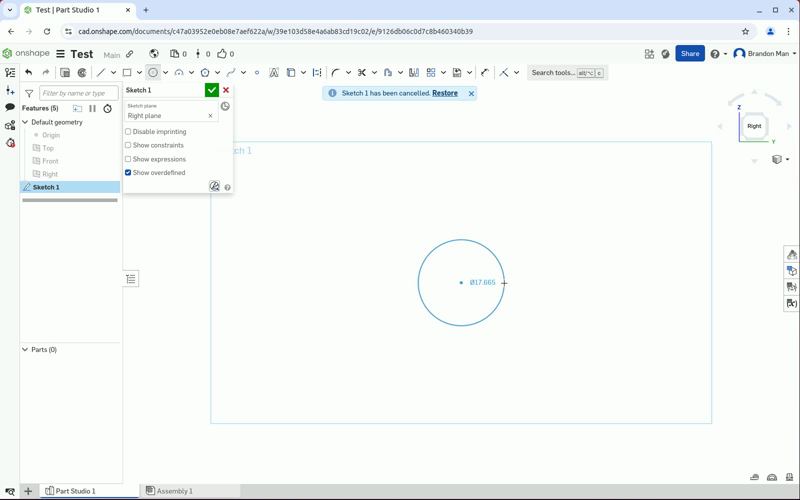
click(504, 282)
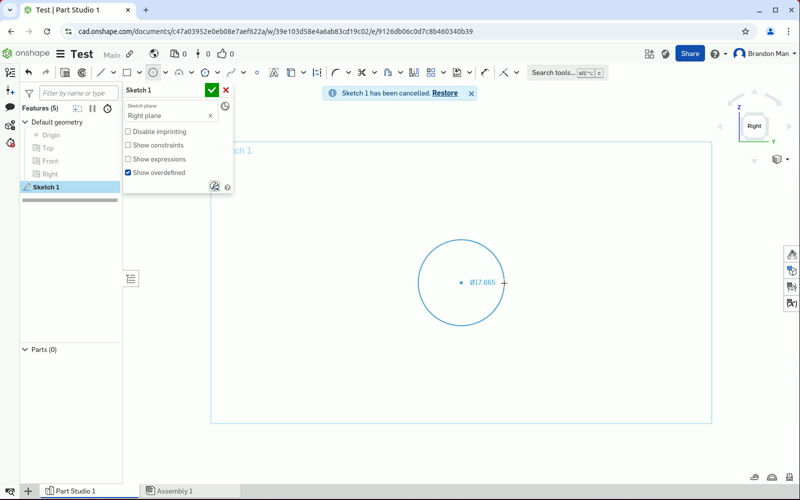
key(esc)
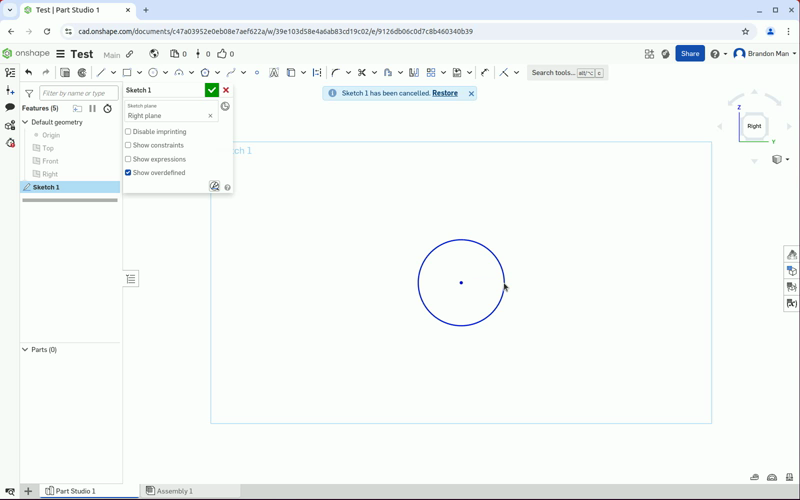
mouse_move(453, 296)
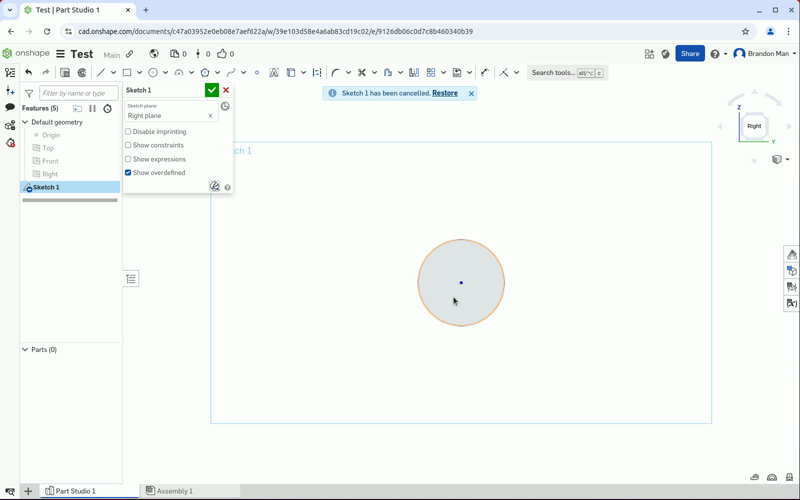
click(453, 296)
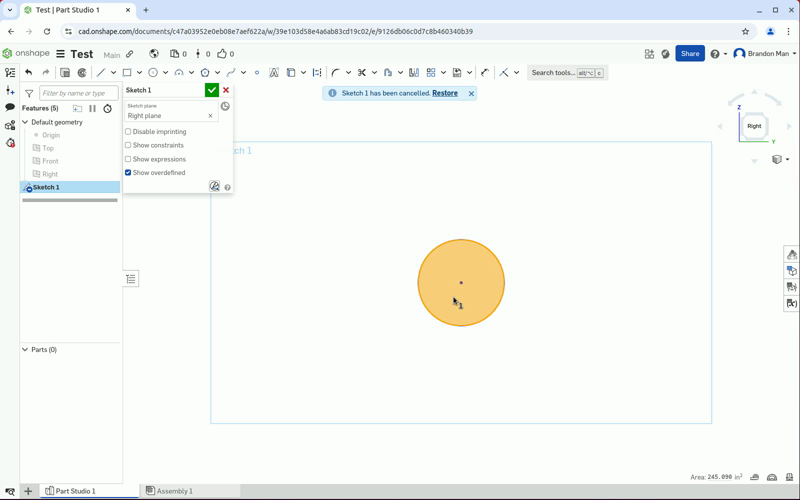
mouse_move(73, 352)
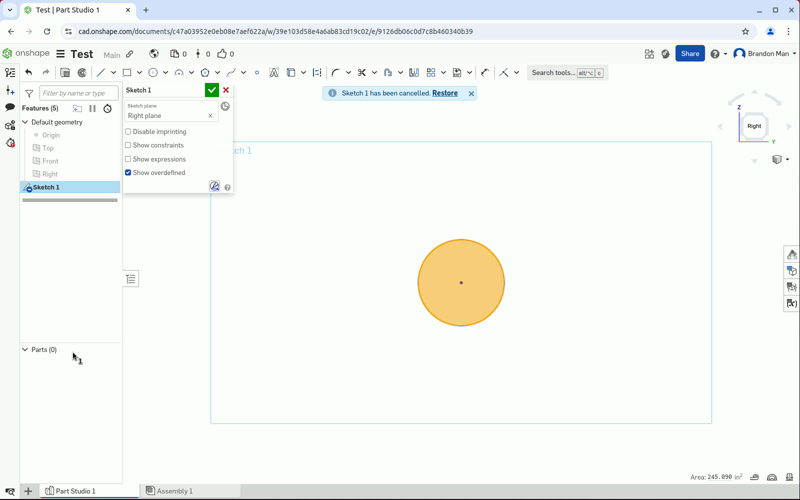
key(shift+y)
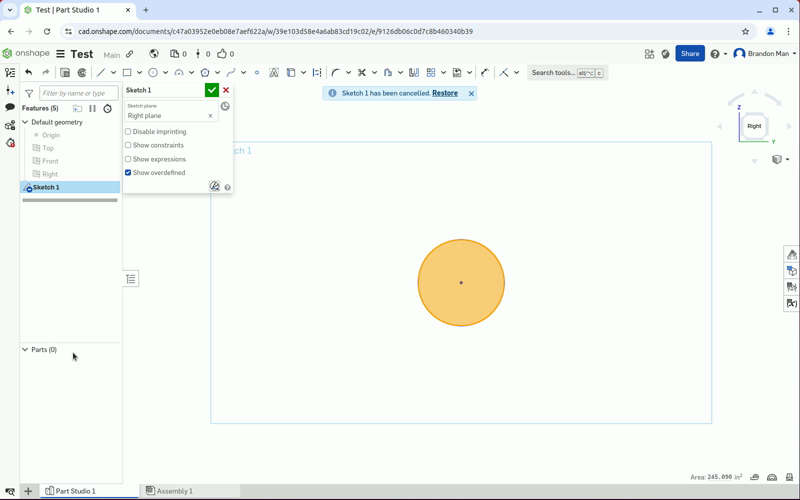
key(shift+e)
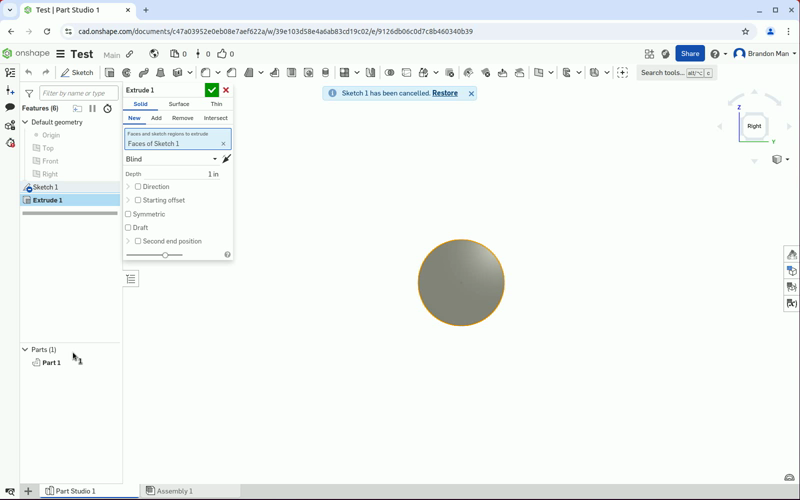
mouse_move(143, 106)
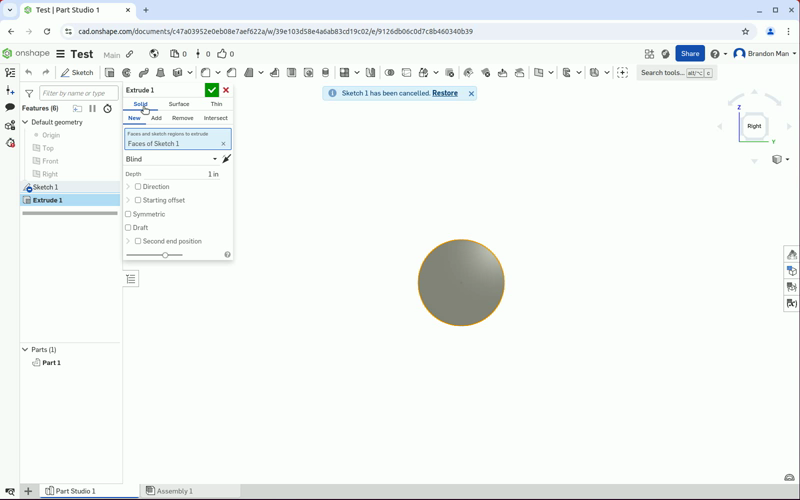
click(143, 106)
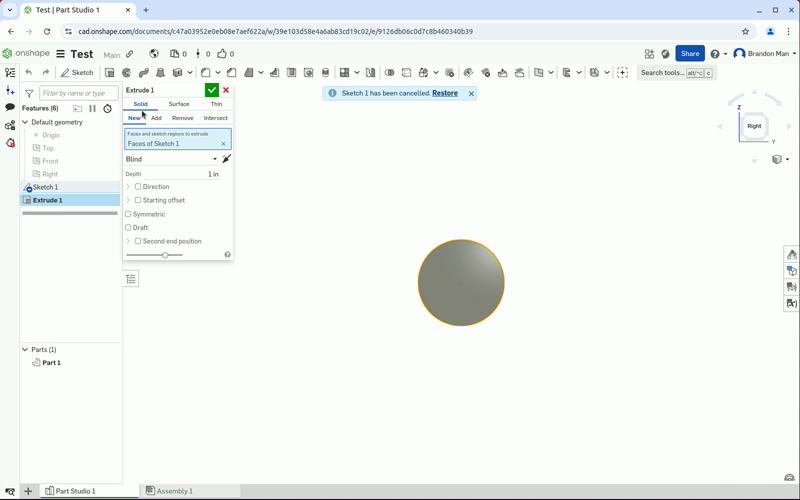
mouse_move(137, 120)
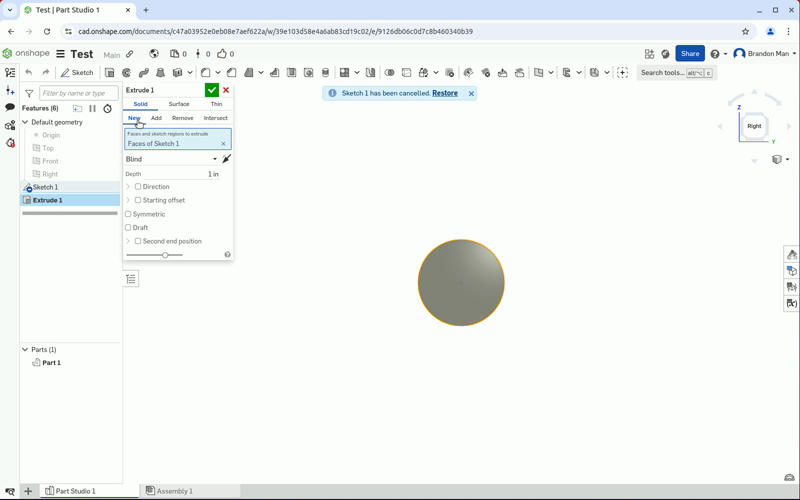
click(137, 120)
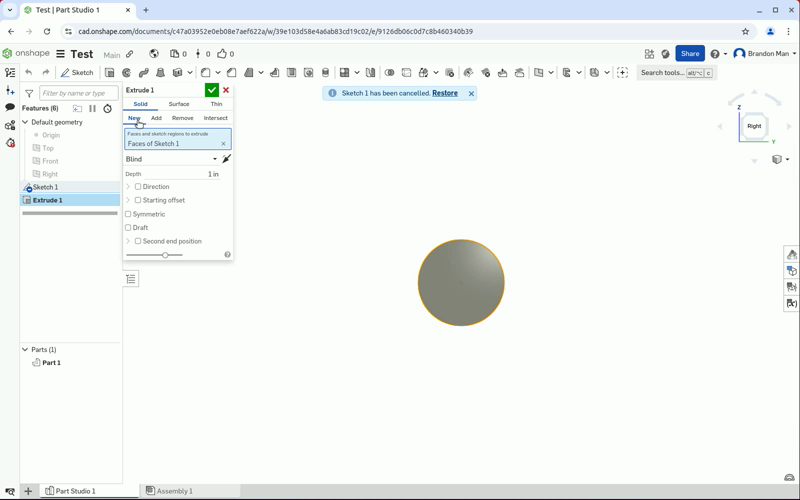
key(tab, 4)
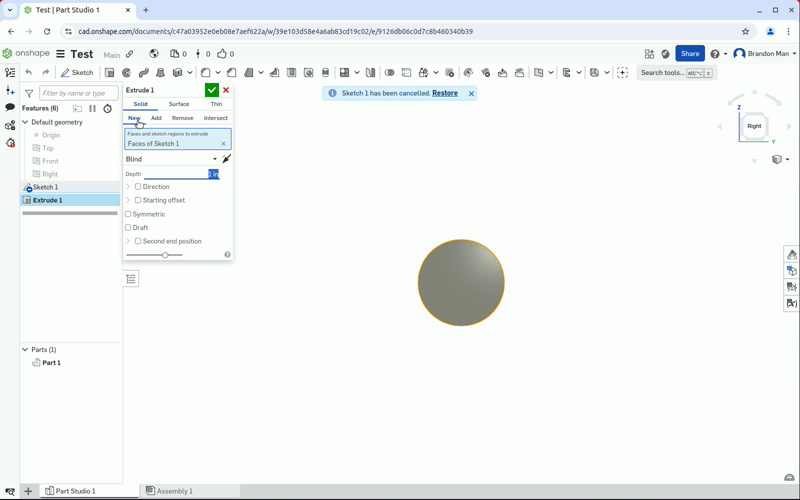
text(23.108)
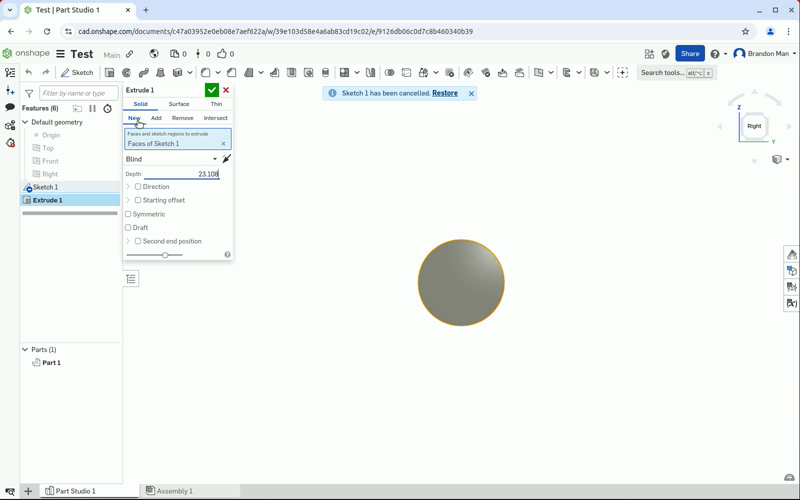
key(tab, 3)
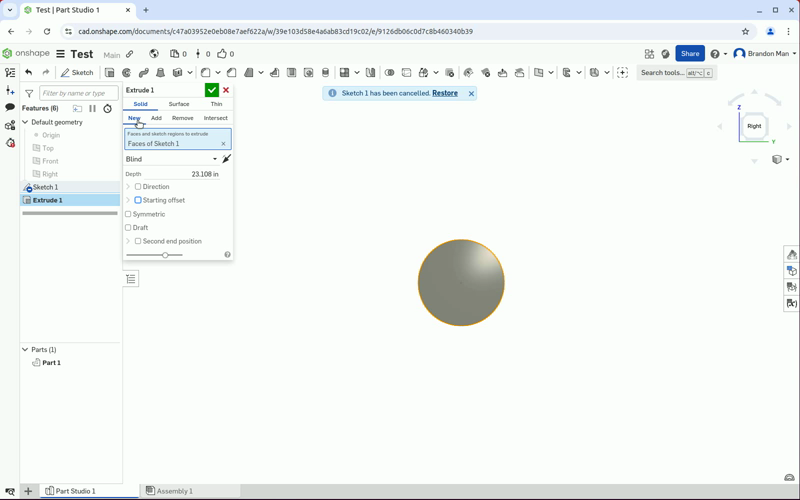
key(tab, 2)
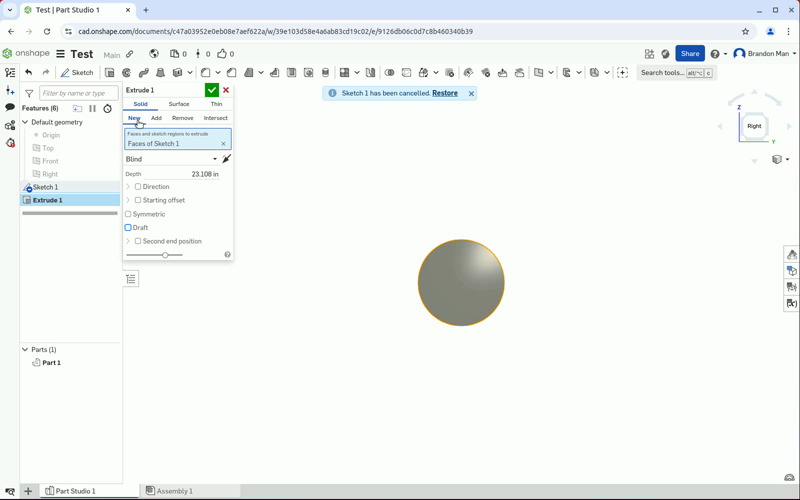
key(space)
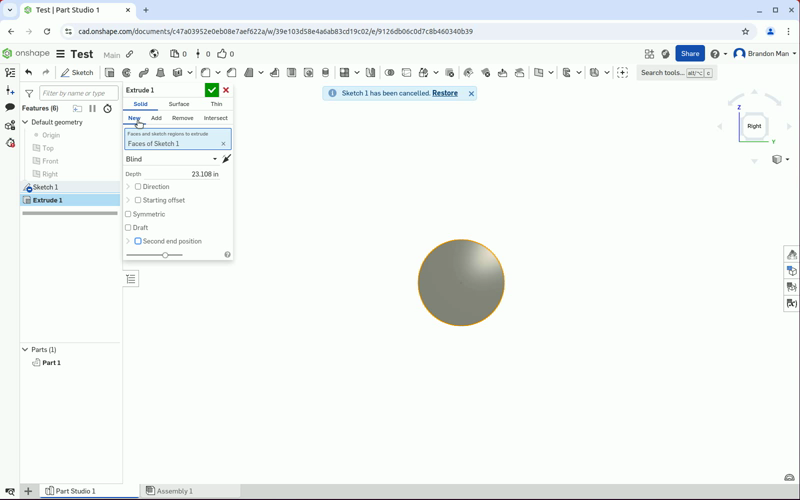
key(tab, 3)
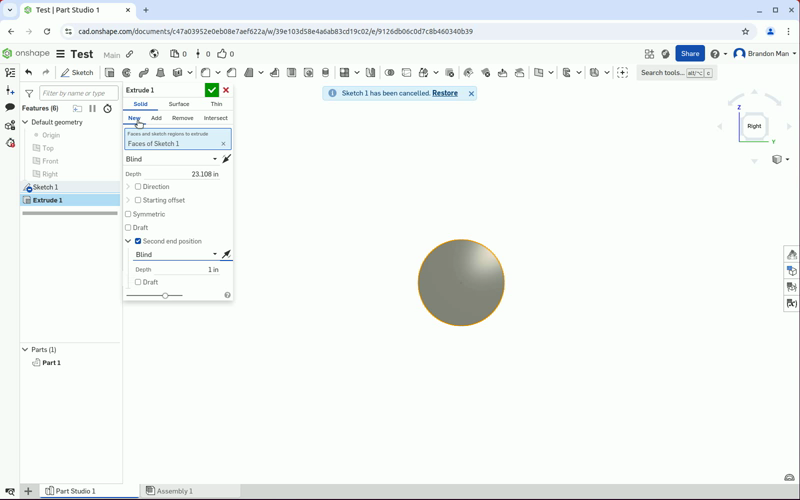
text(23.108)
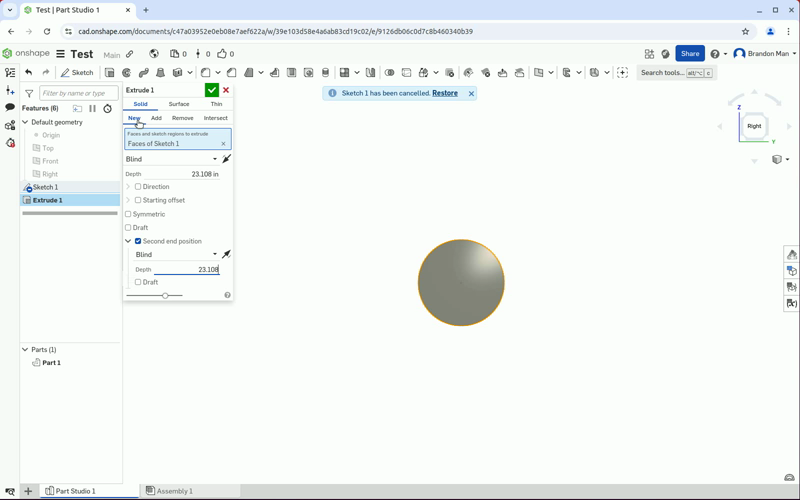
key(enter)
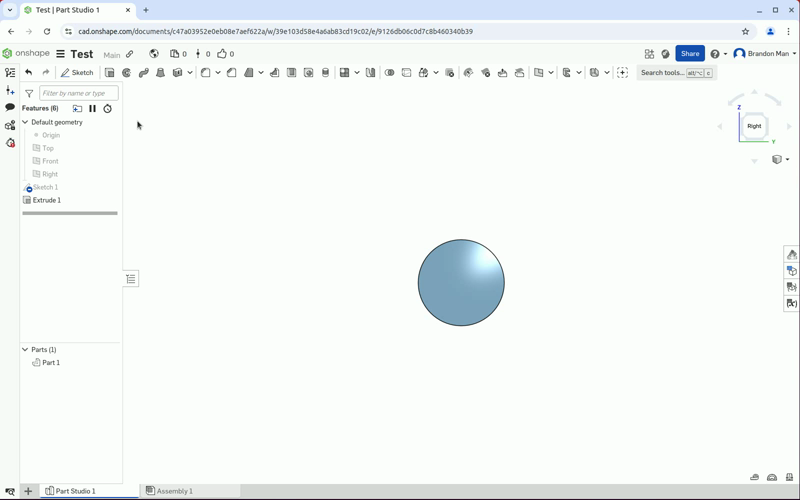
key(shift+h)
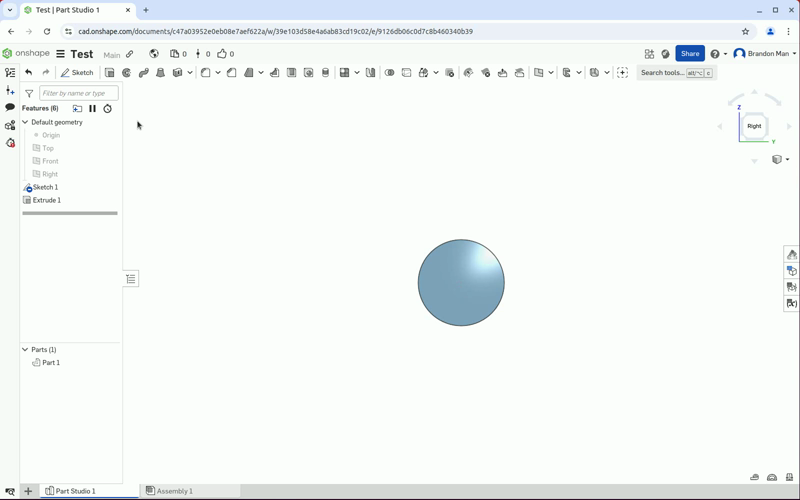
key(shift+h)
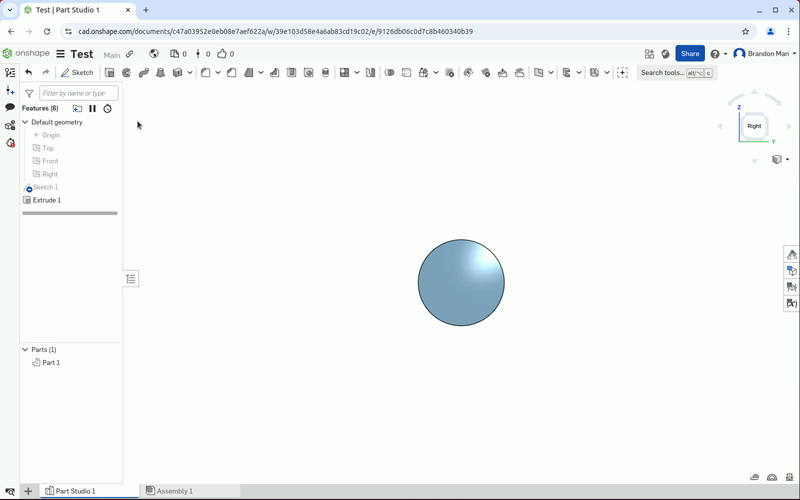
mouse_move(73, 189)
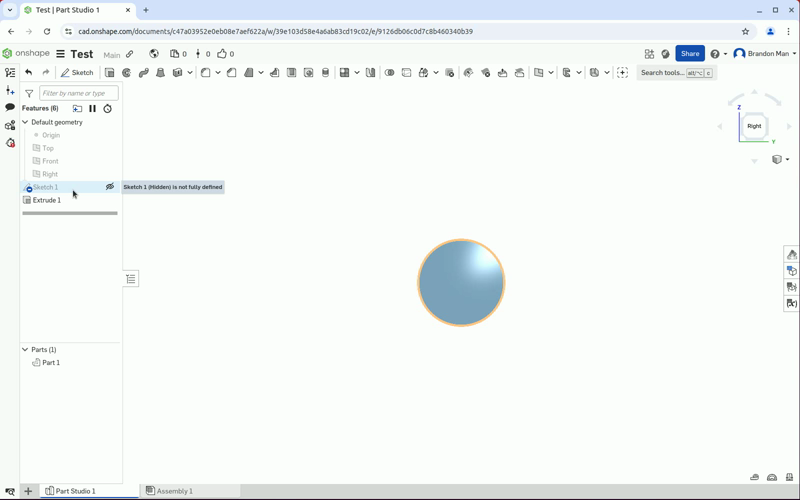
click(73, 189)
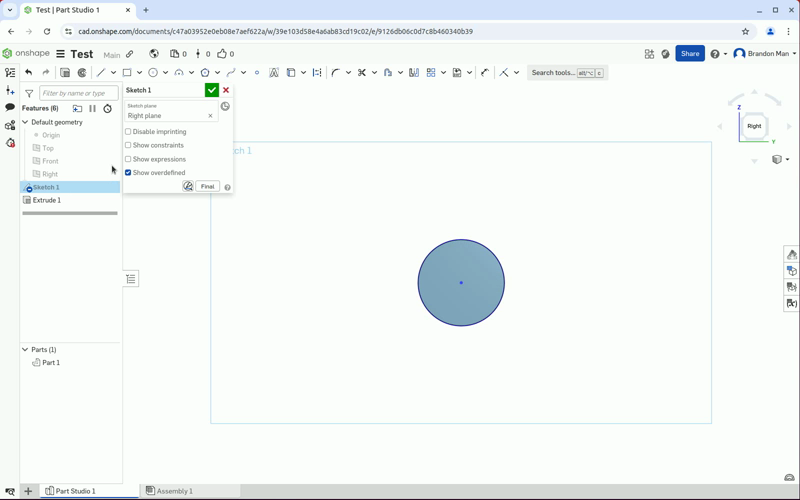
mouse_move(229, 92)
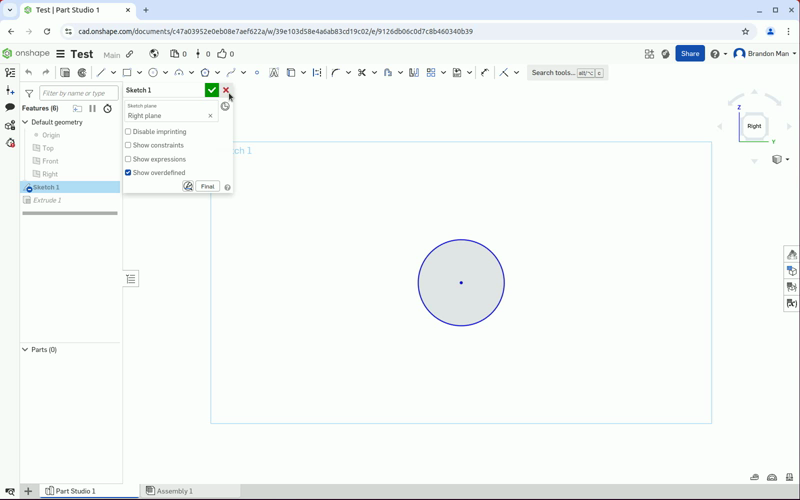
click(229, 92)
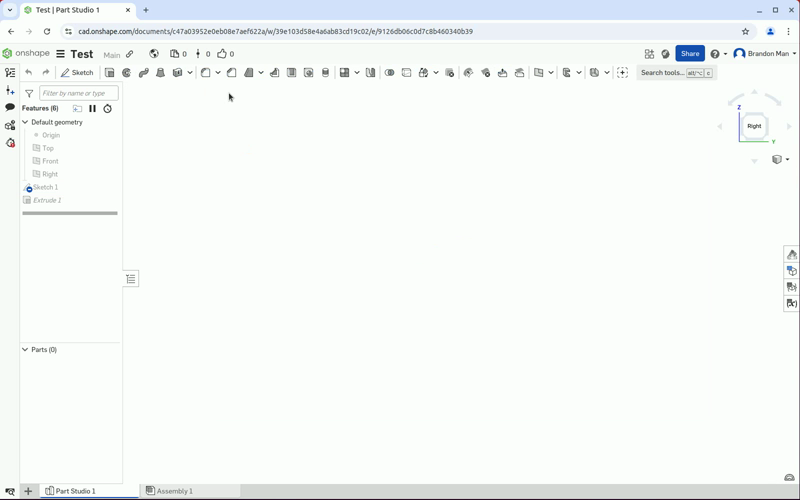
mouse_move(73, 352)
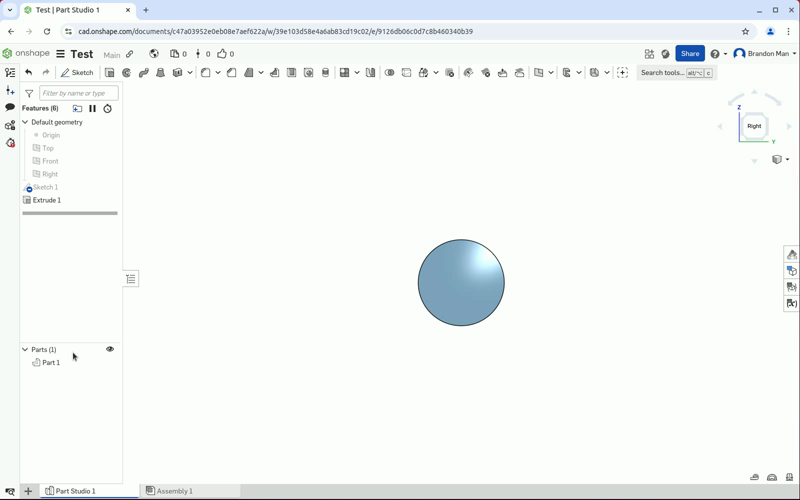
key(y)
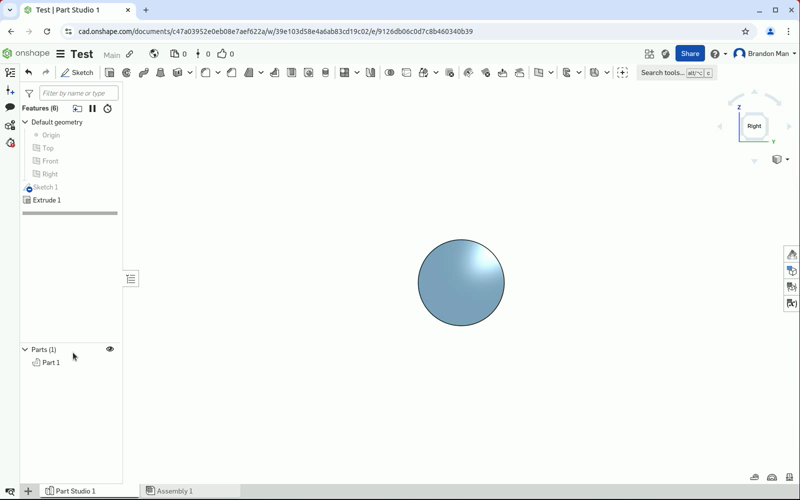
key(shift+p)
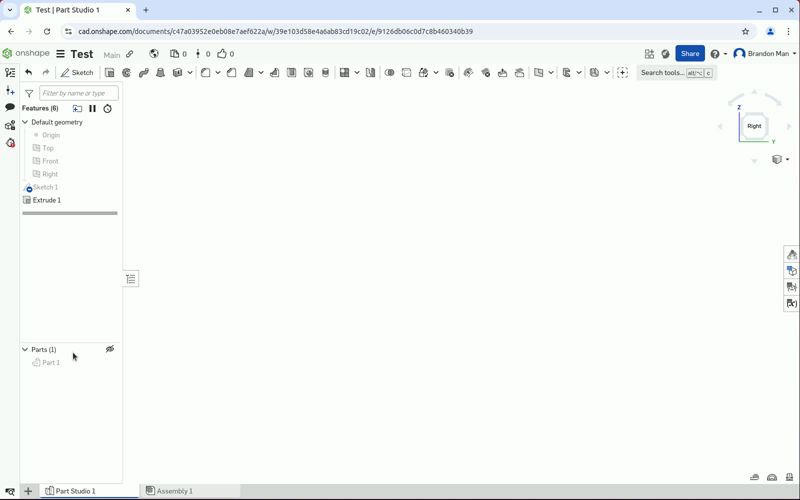
key(space)
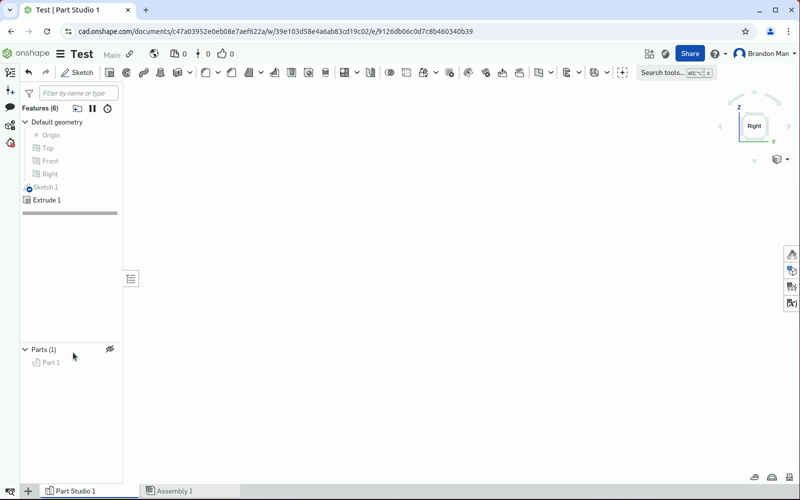
key_down(shift)
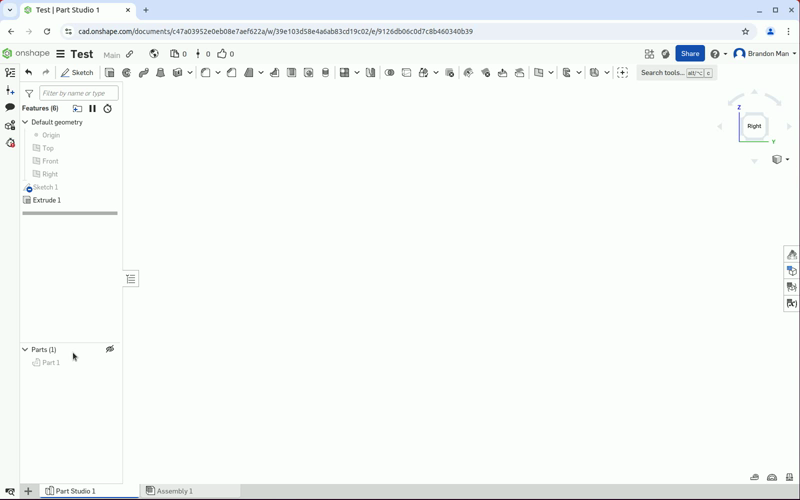
key(right)
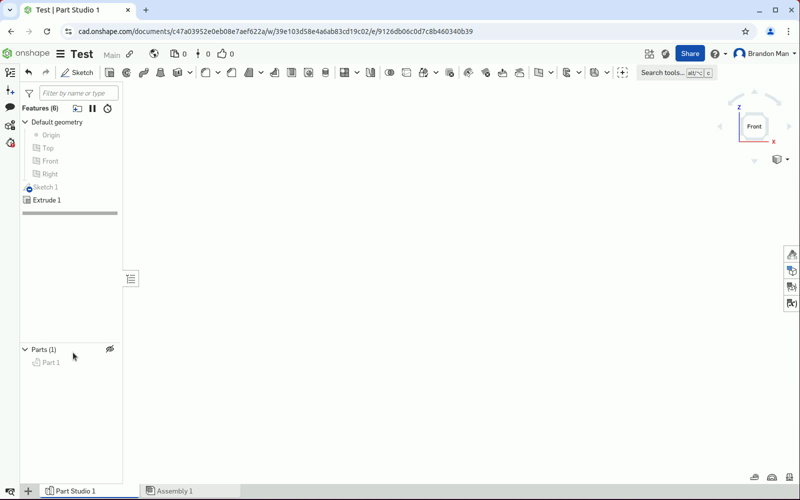
key_up(shift)
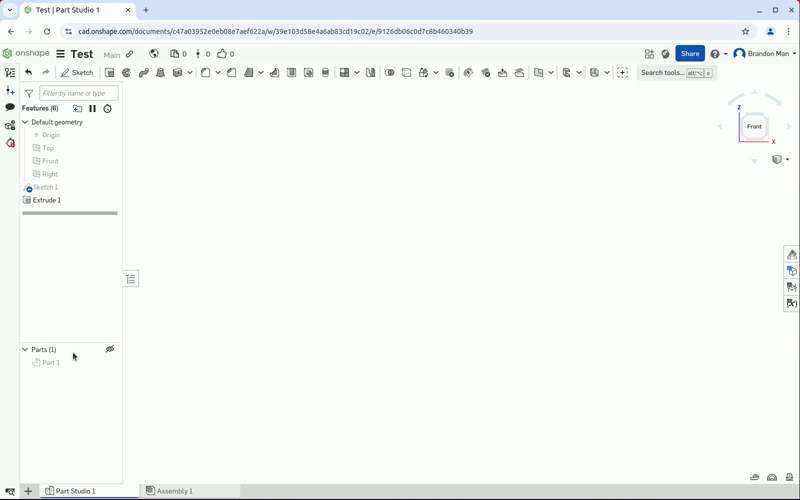
mouse_move(73, 352)
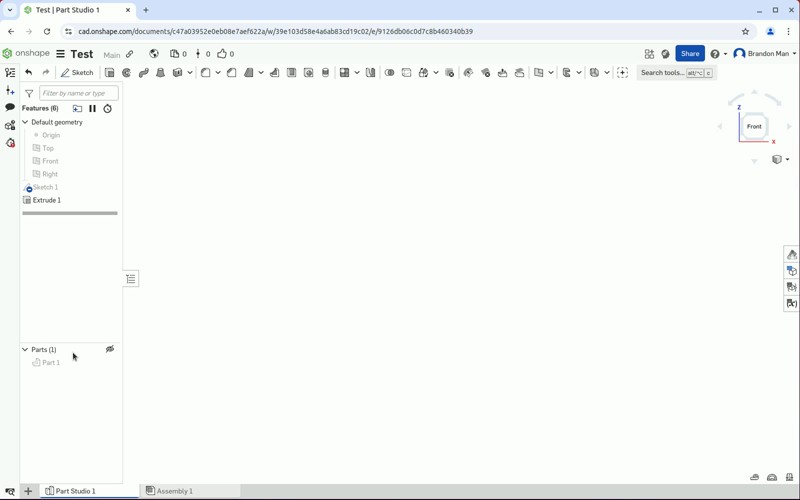
key(shift+y)
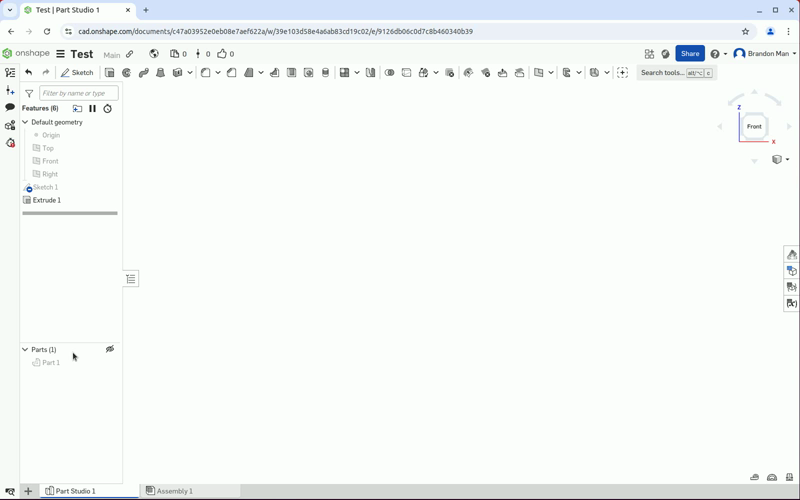
key(shift+s)
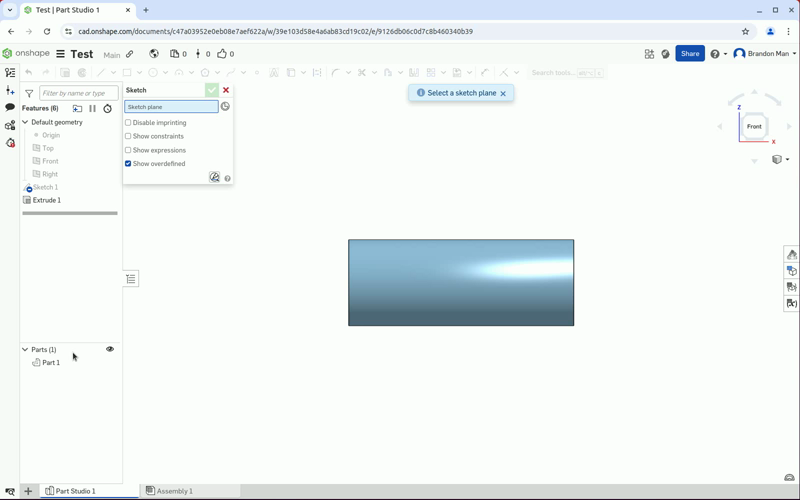
mouse_move(73, 163)
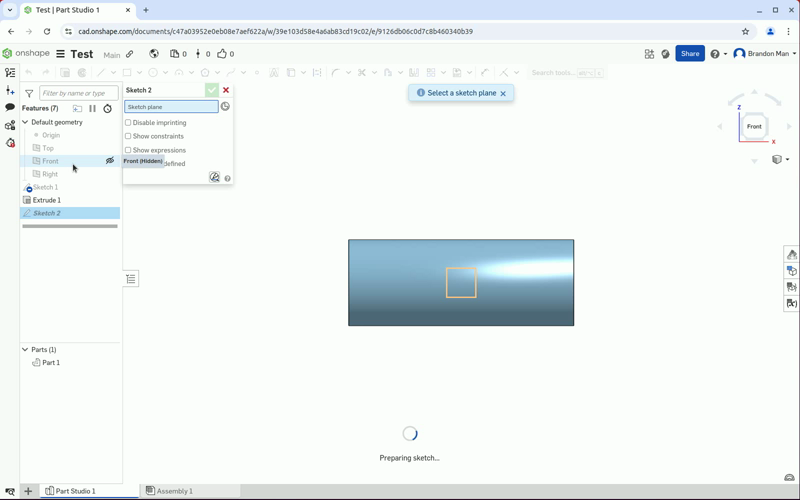
click(73, 163)
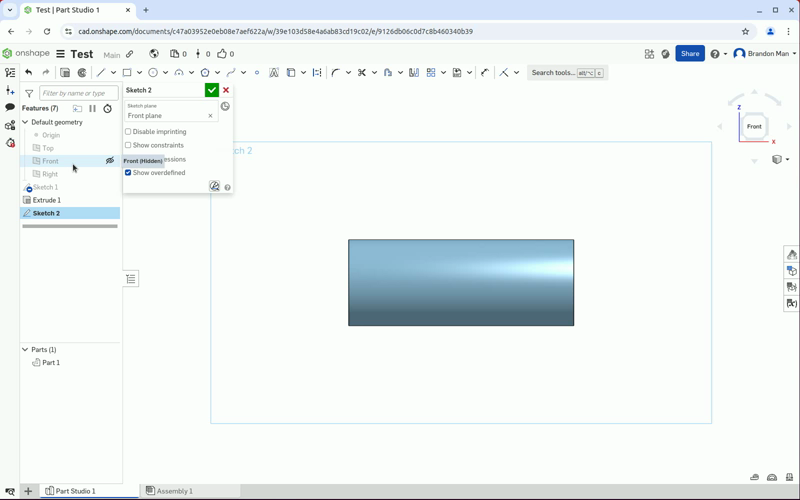
mouse_move(73, 352)
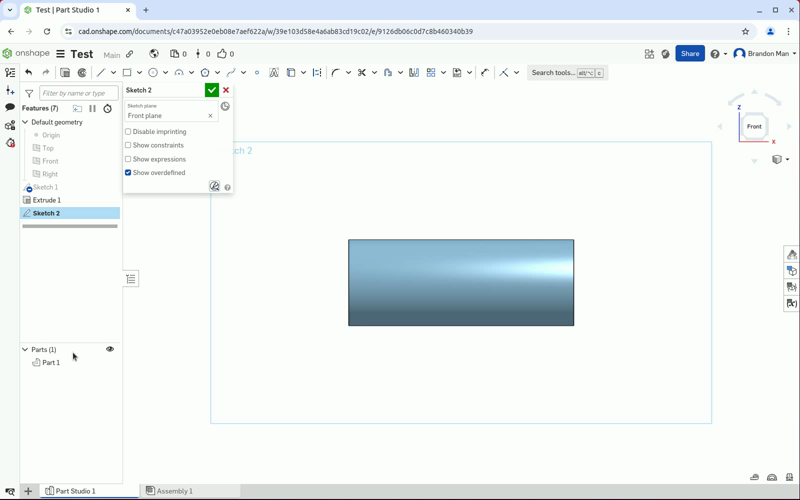
key(y)
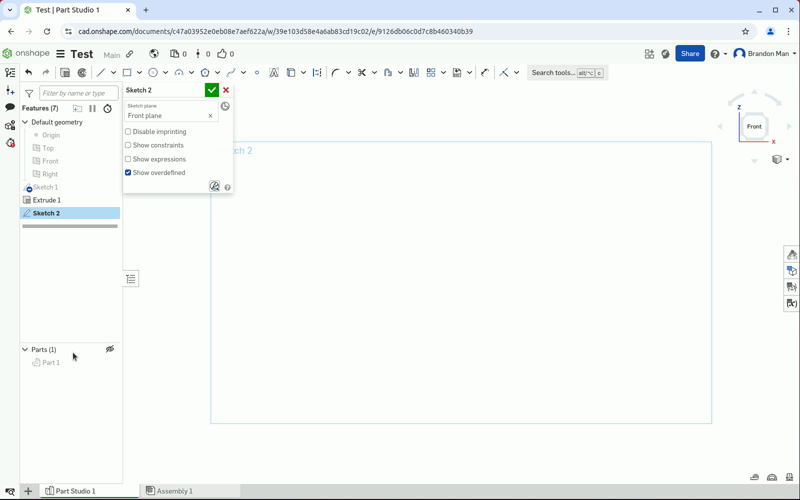
key(c)
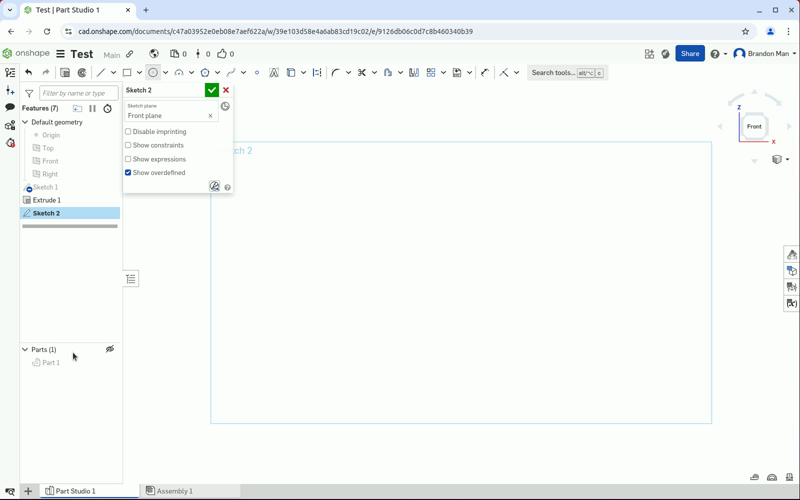
key_down(shift)
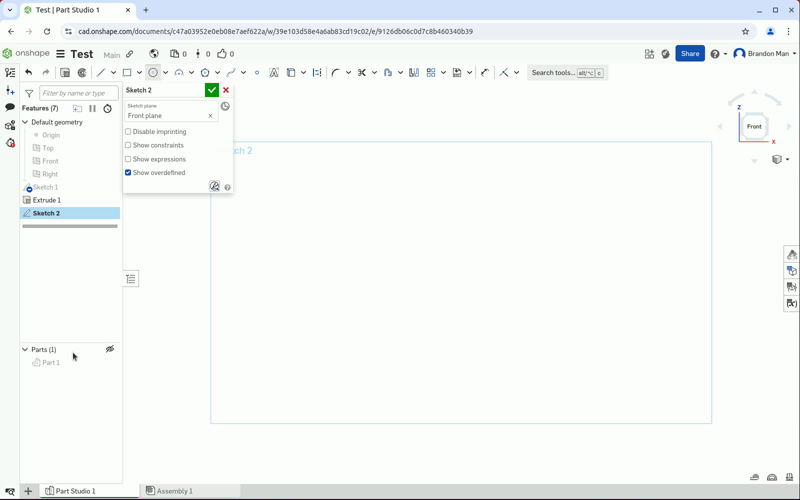
mouse_move(461, 282)
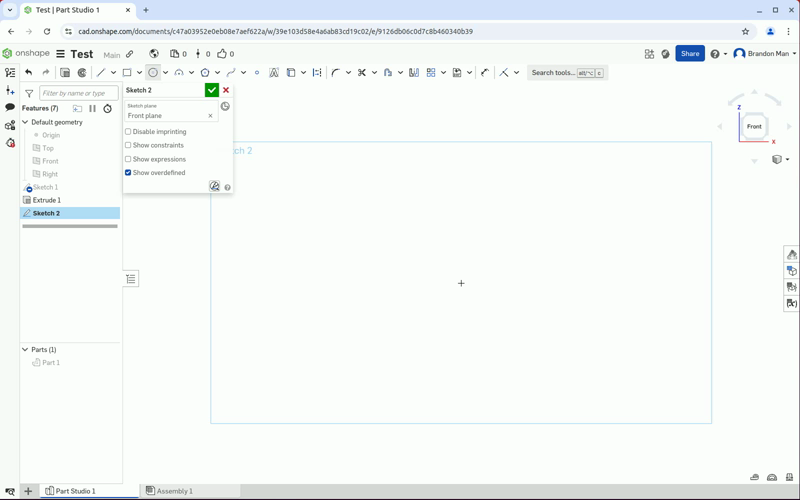
click(461, 282)
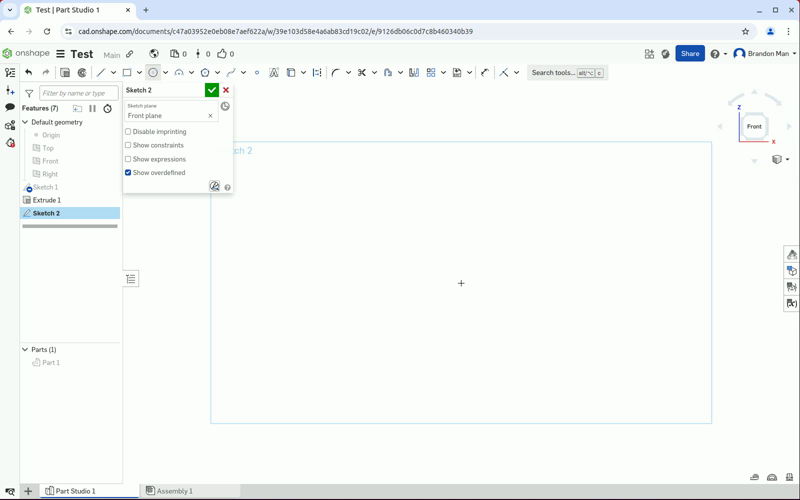
key_up(shift)
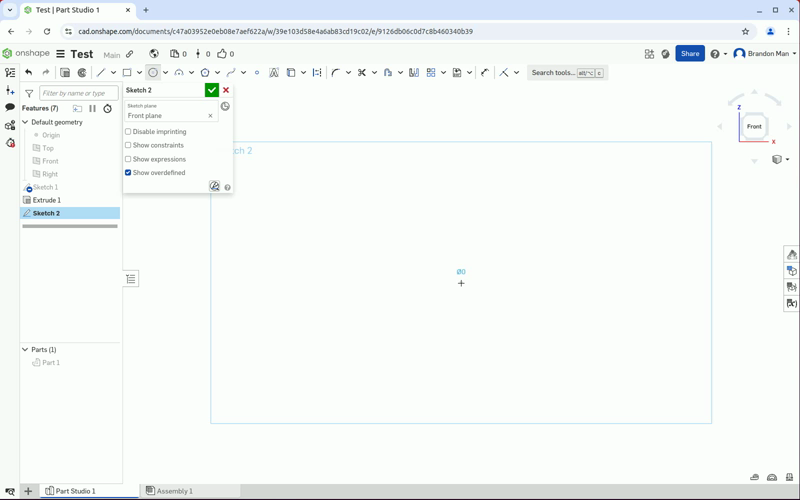
mouse_move(494, 282)
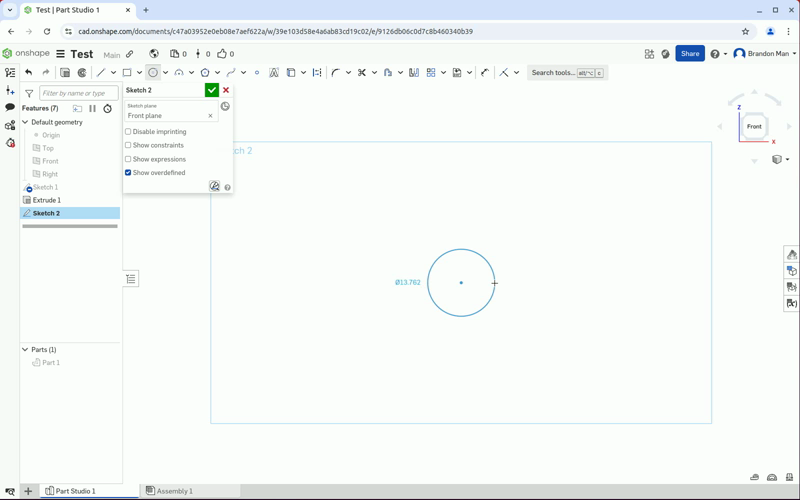
click(494, 282)
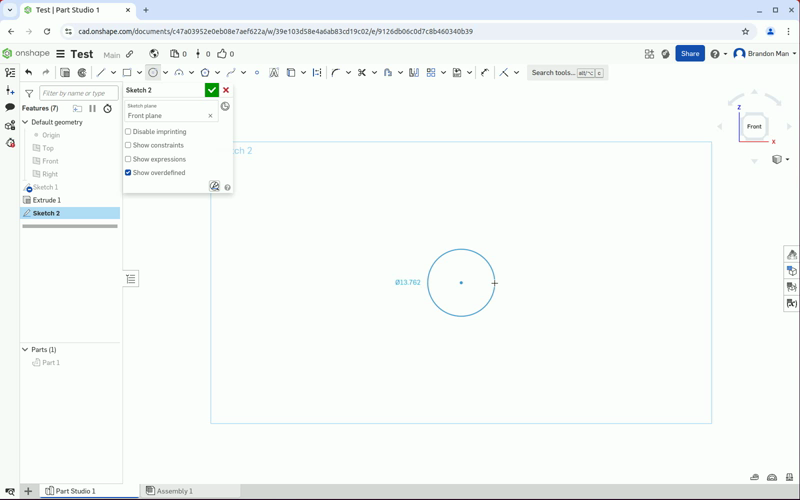
key(esc)
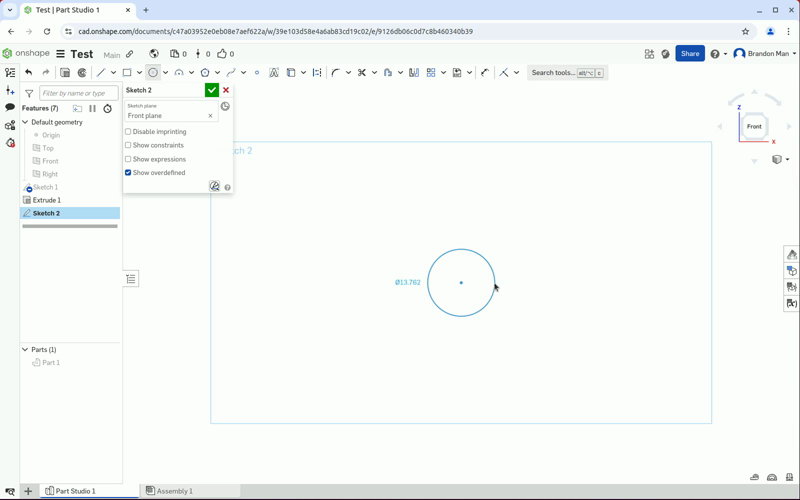
key(c)
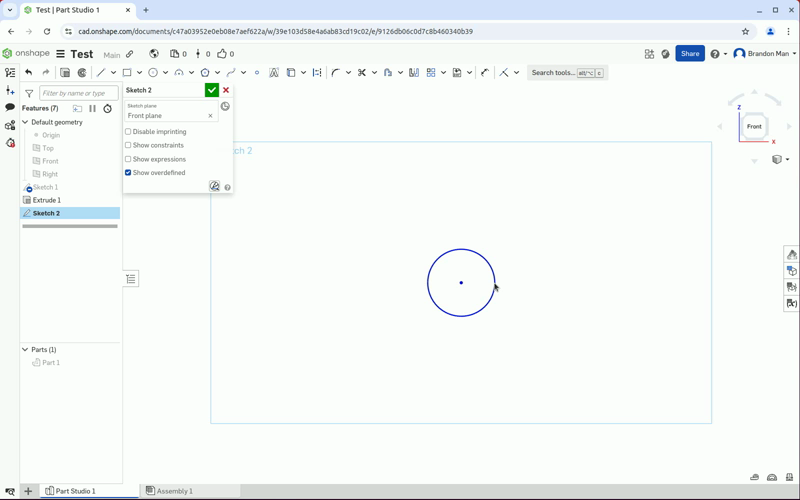
key_down(shift)
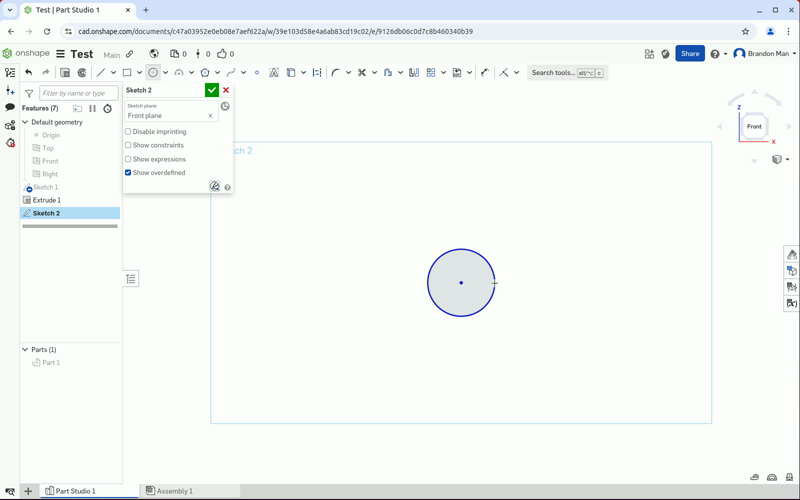
mouse_move(461, 282)
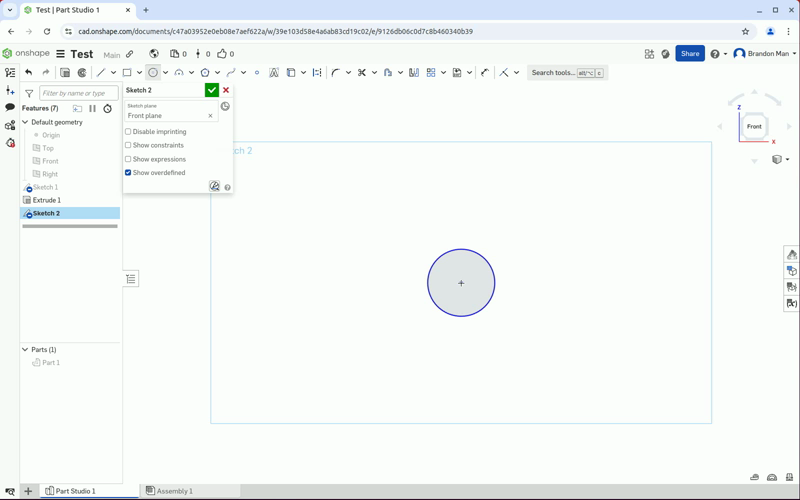
click(461, 282)
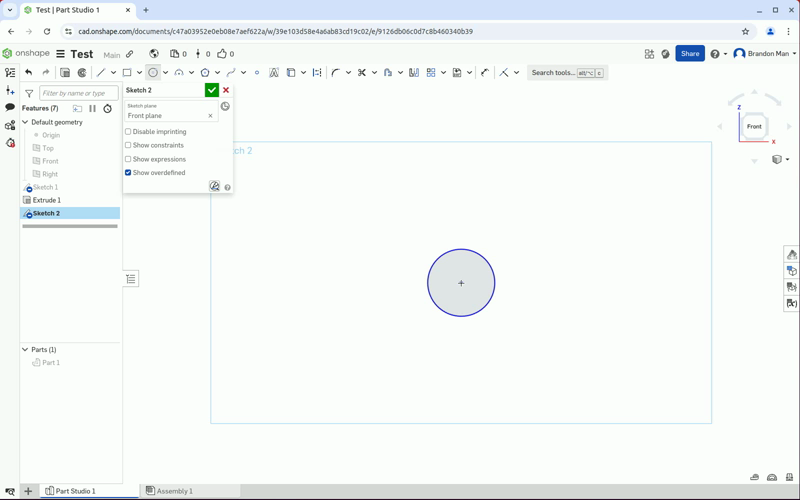
key_up(shift)
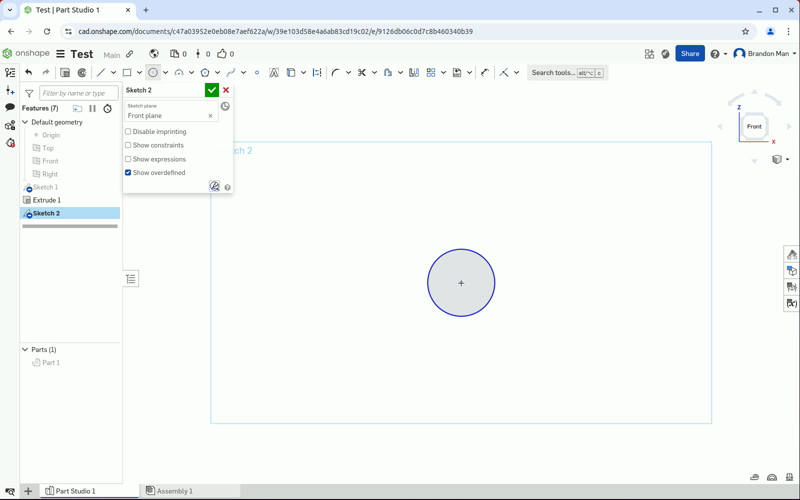
mouse_move(489, 282)
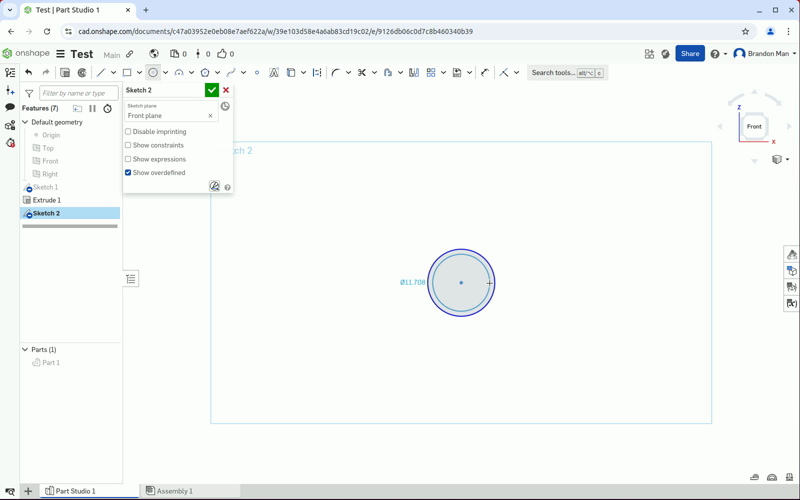
click(489, 282)
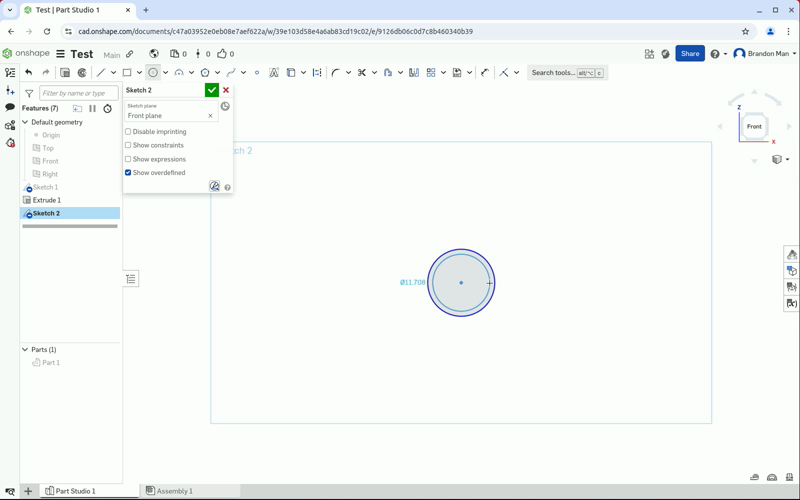
key(esc)
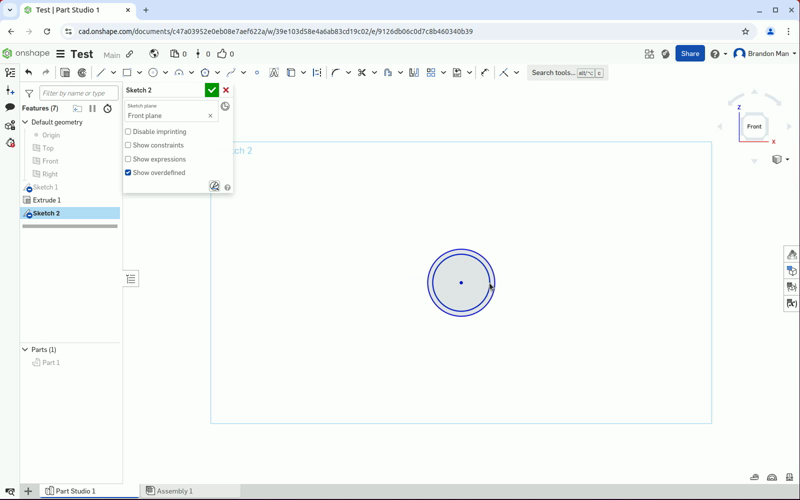
mouse_move(464, 250)
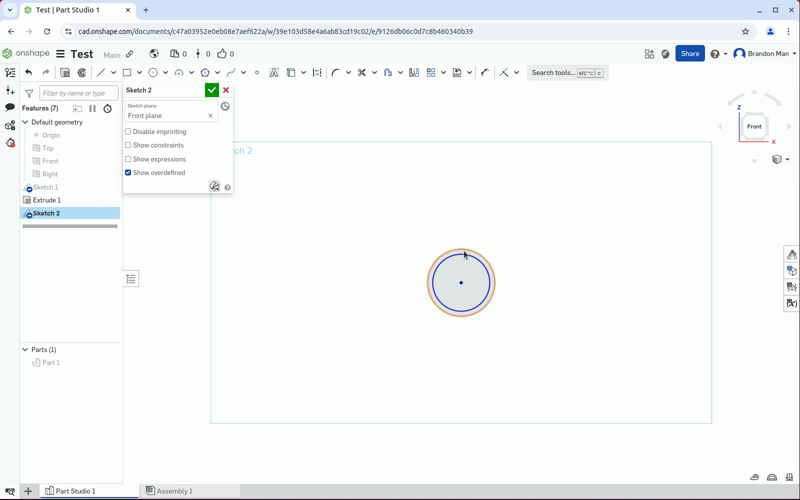
scroll(6)
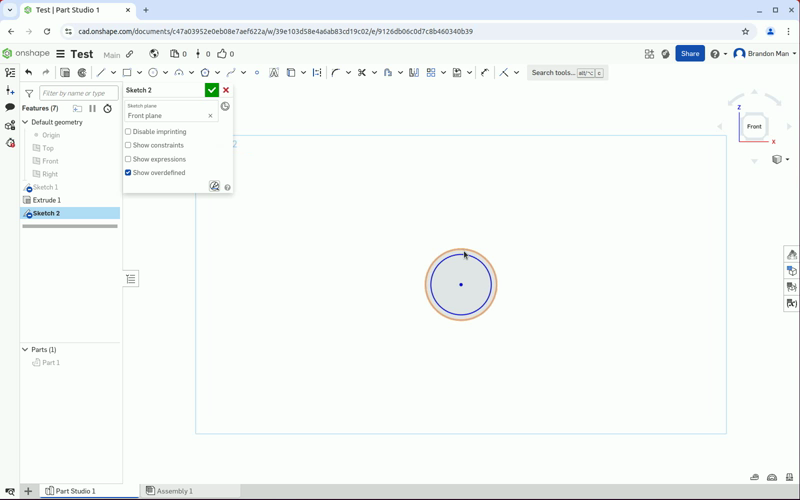
scroll(6)
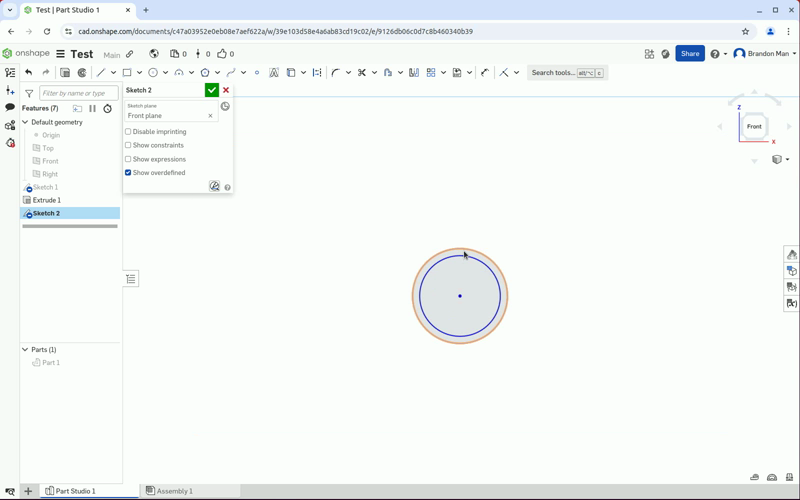
scroll(6)
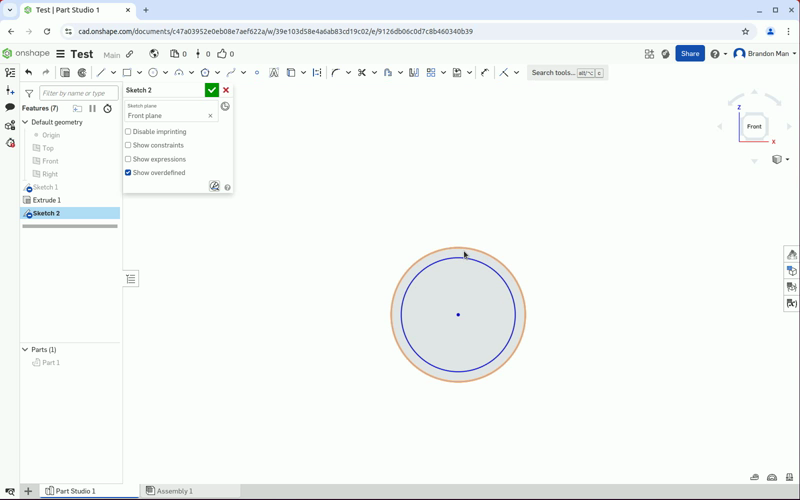
scroll(6)
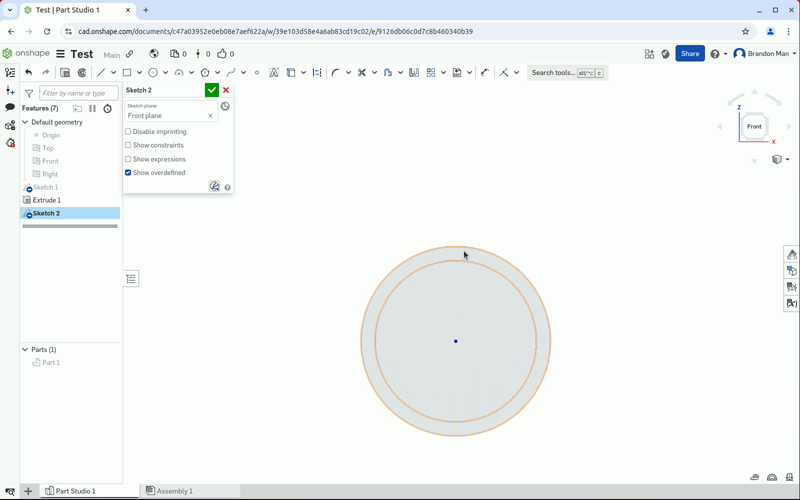
scroll(6)
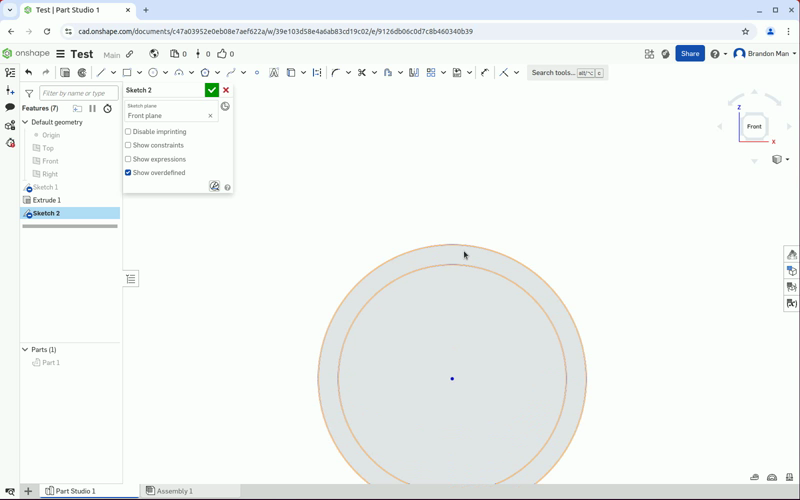
scroll(6)
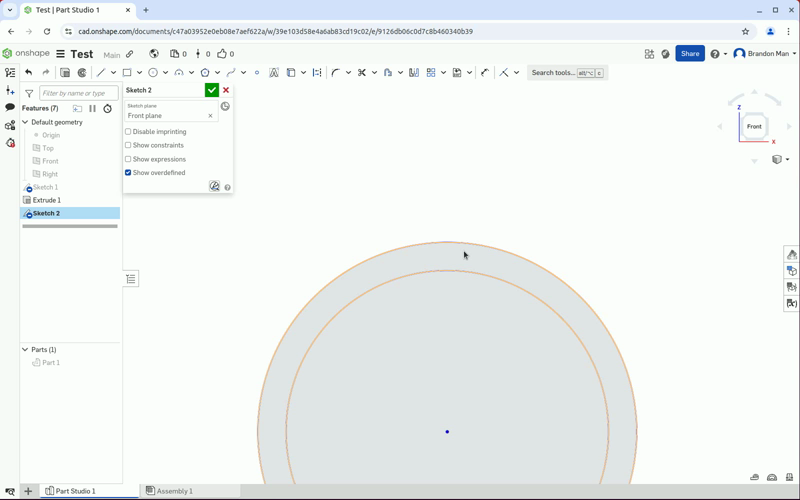
scroll(6)
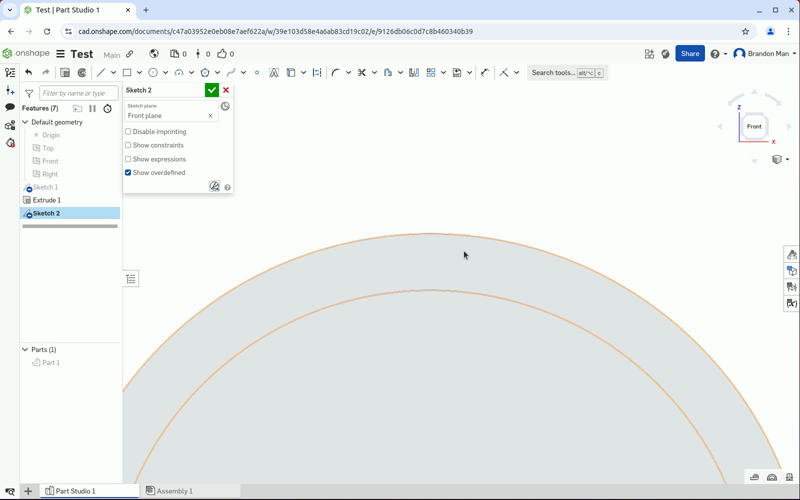
click(464, 250)
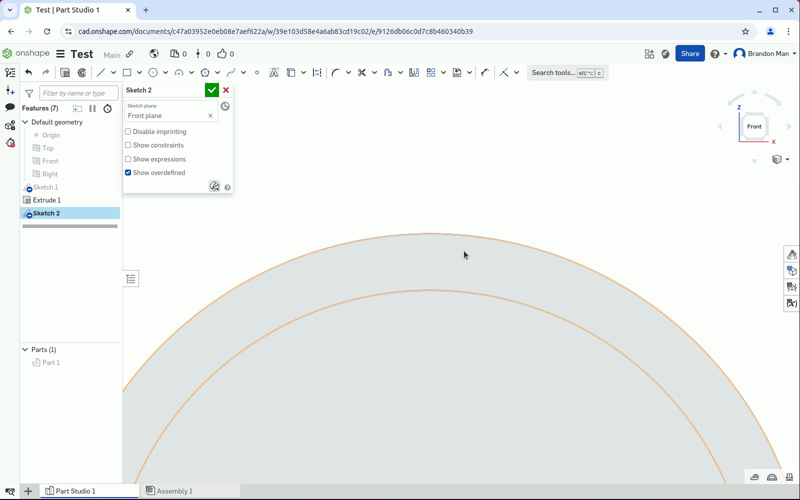
scroll(-6)
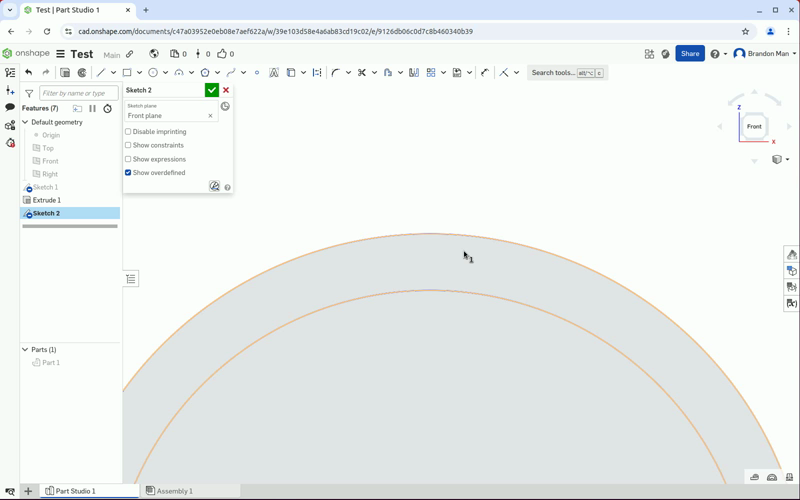
scroll(-6)
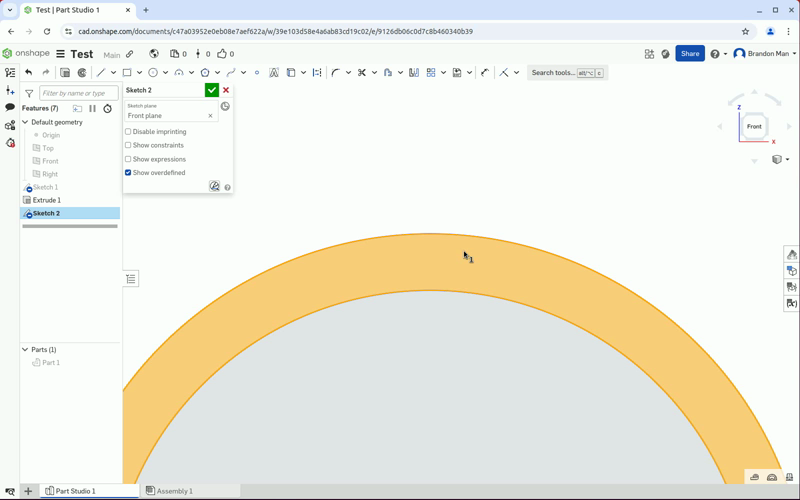
scroll(-6)
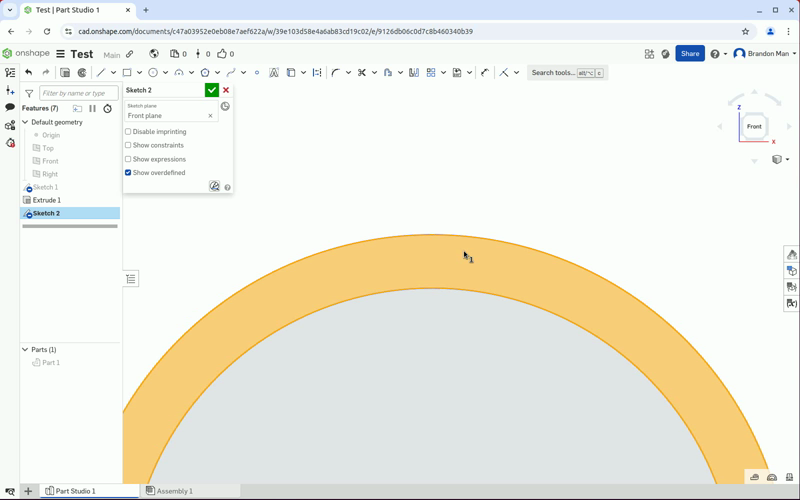
scroll(-6)
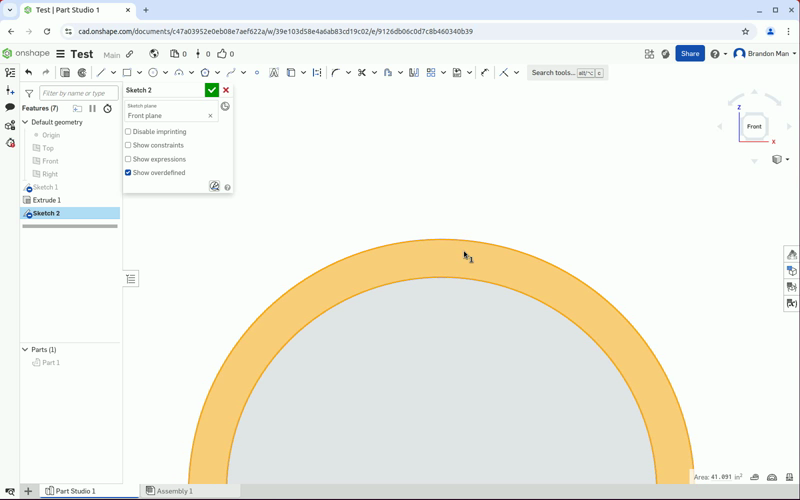
scroll(-6)
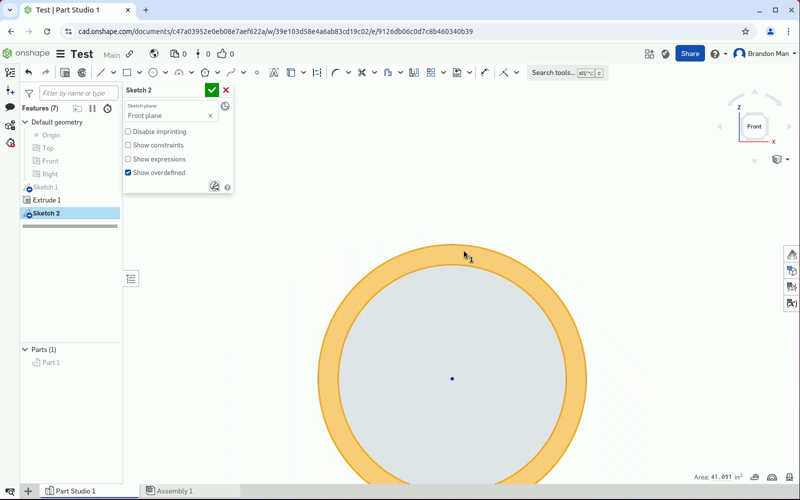
scroll(-6)
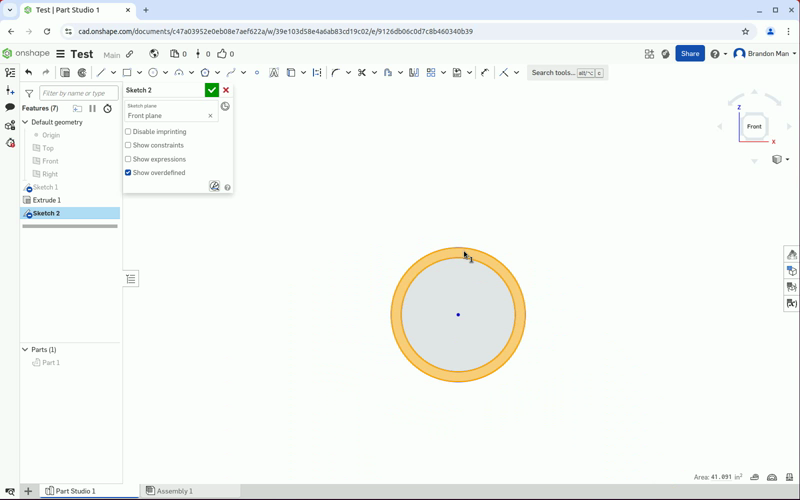
scroll(-6)
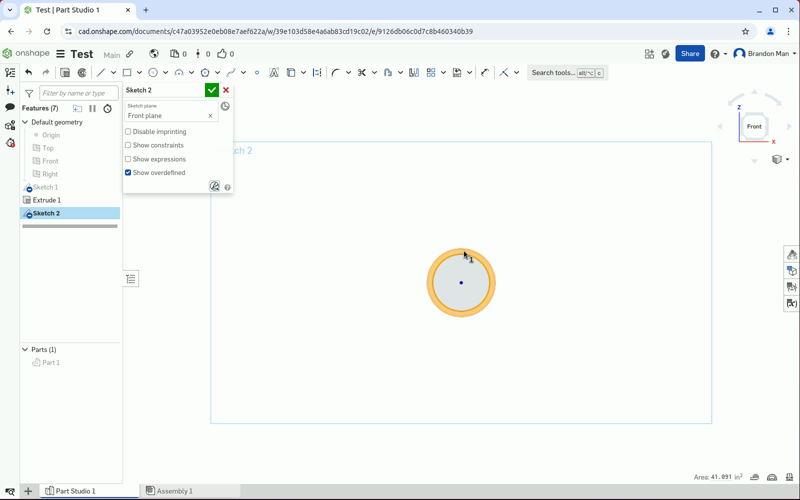
mouse_move(73, 352)
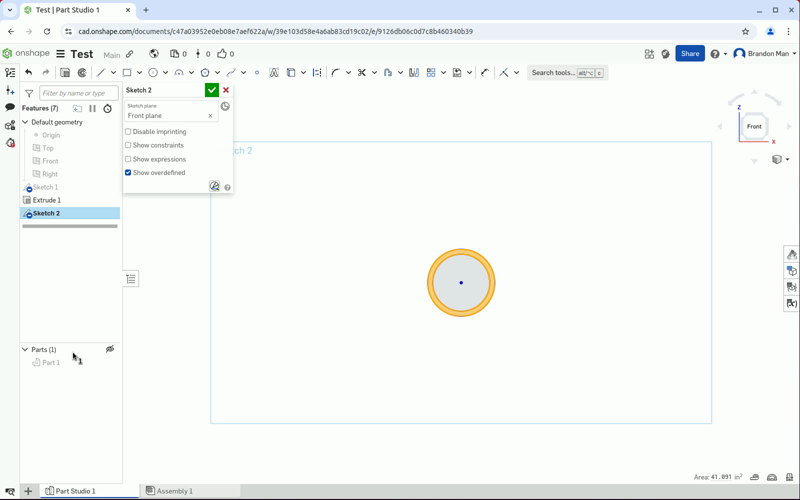
key(shift+y)
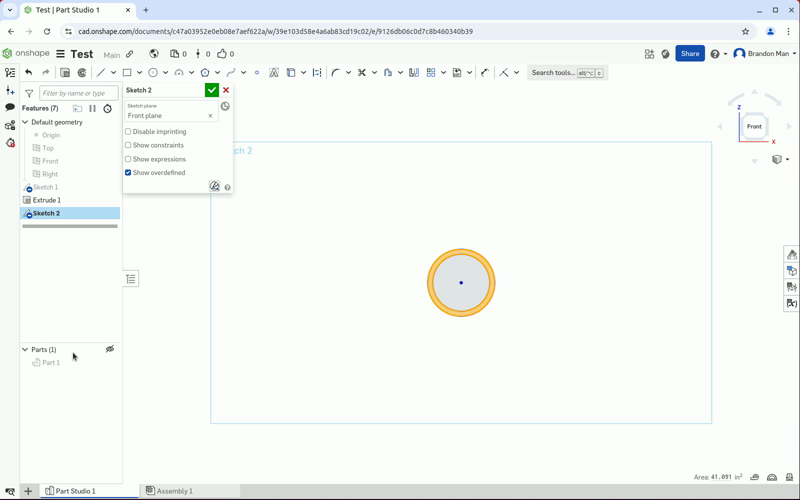
key(shift+e)
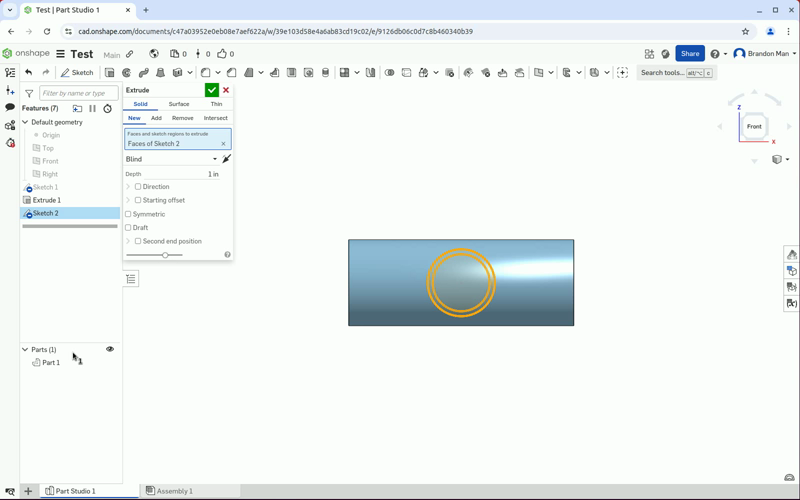
mouse_move(143, 106)
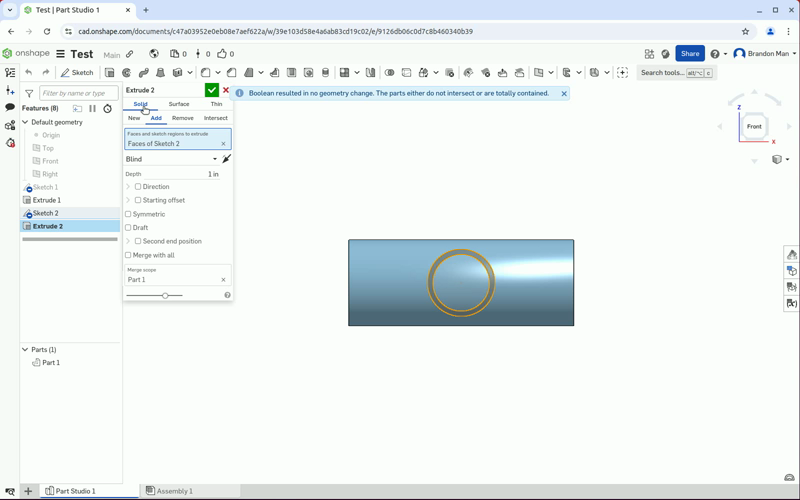
click(143, 106)
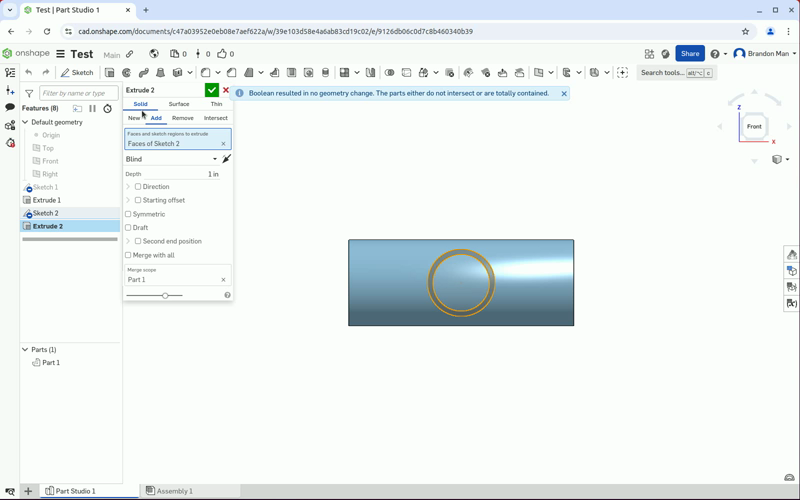
mouse_move(137, 120)
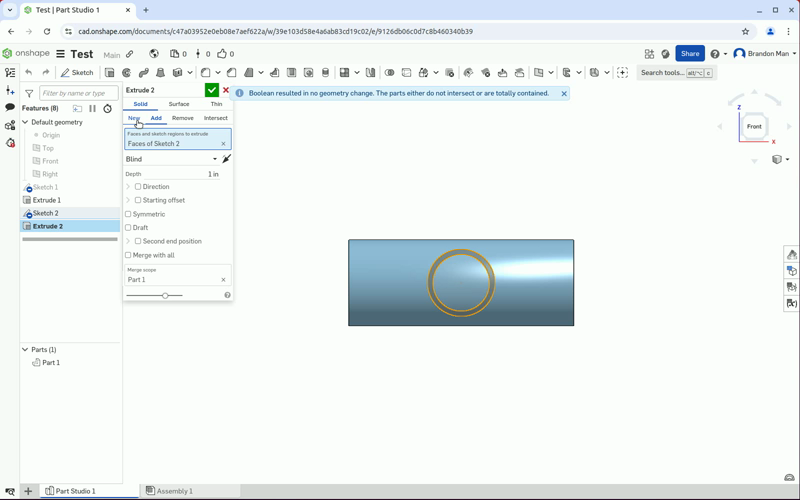
click(137, 120)
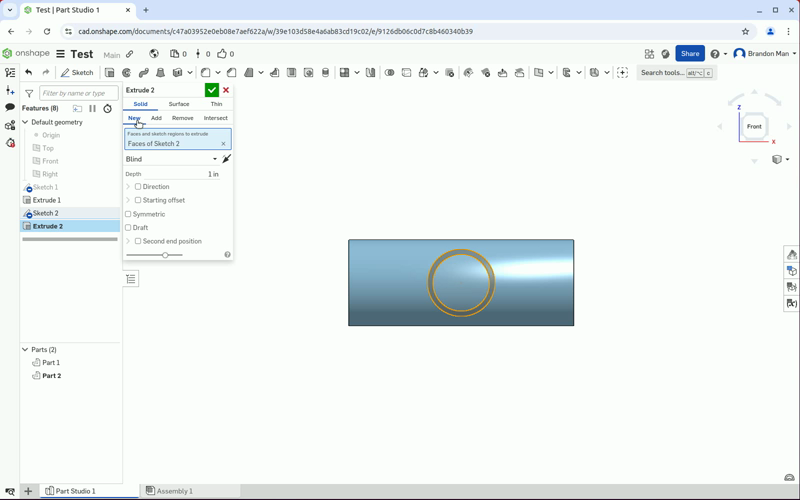
key(tab, 4)
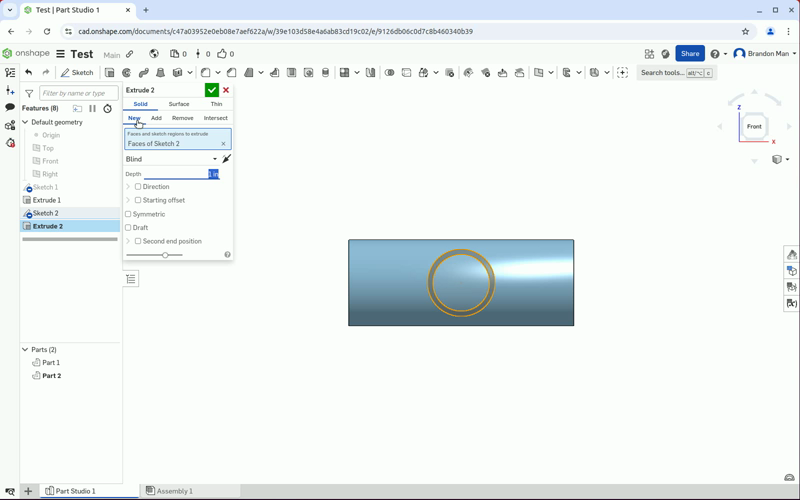
text(23.108)
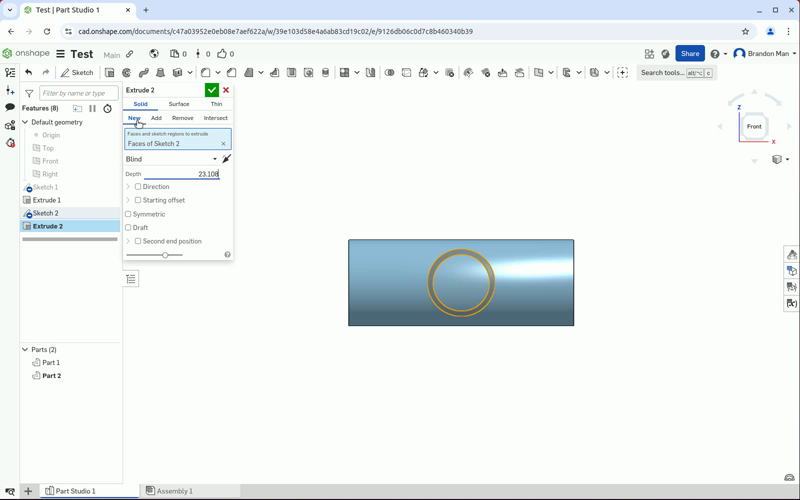
key(enter)
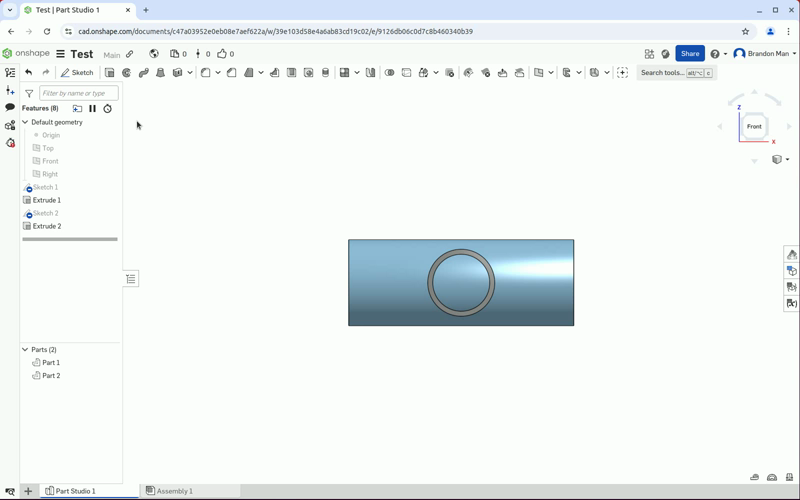
key(shift+h)
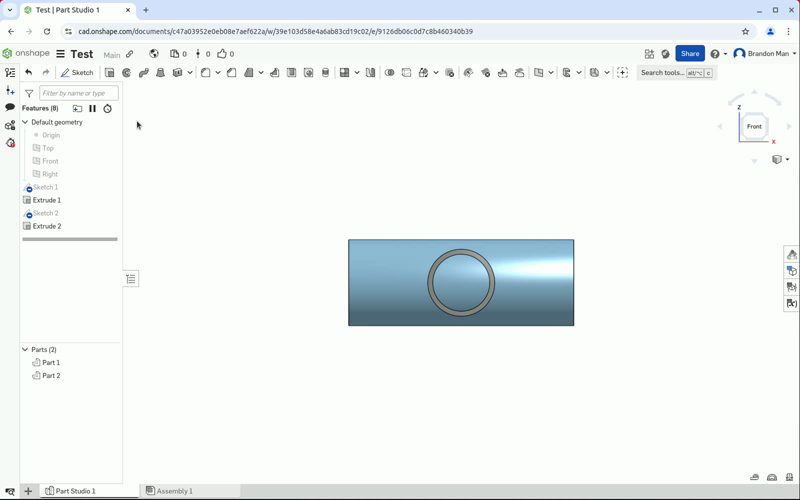
key(shift+h)
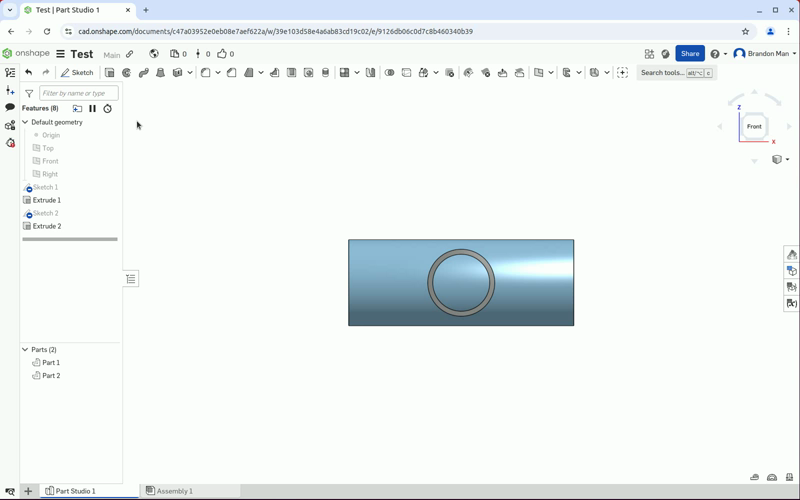
mouse_move(73, 189)
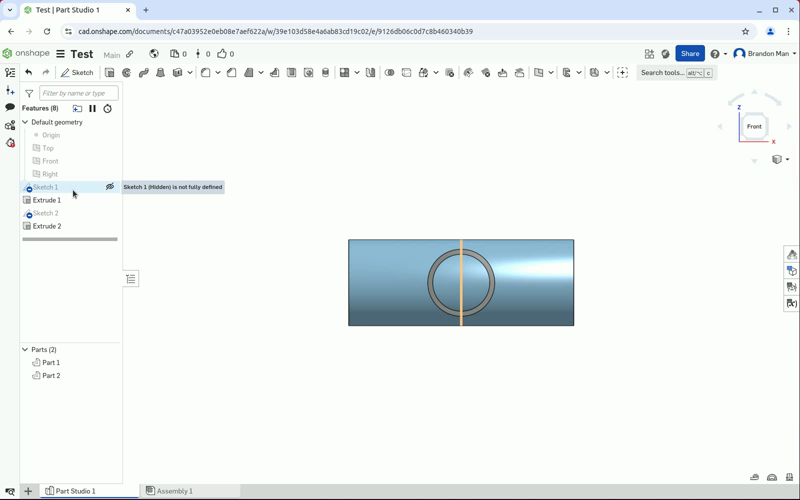
click(73, 189)
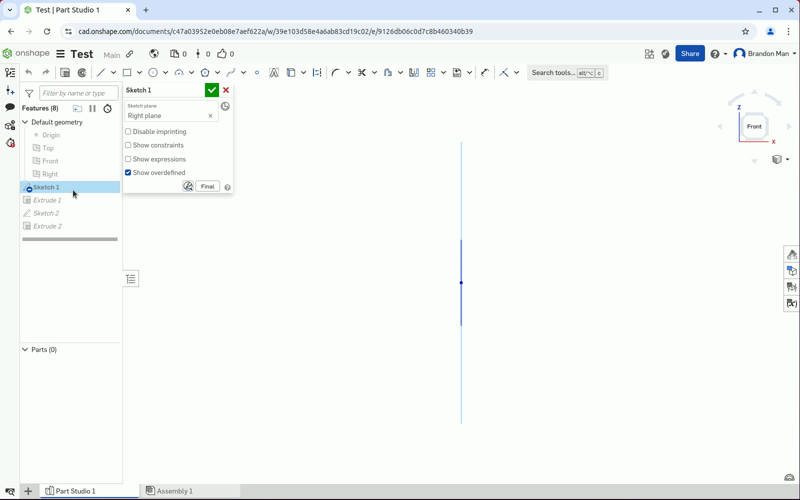
mouse_move(229, 92)
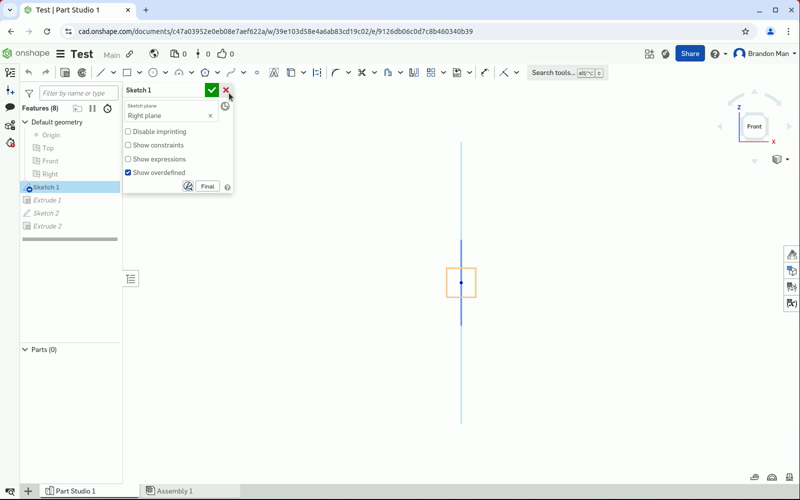
click(229, 92)
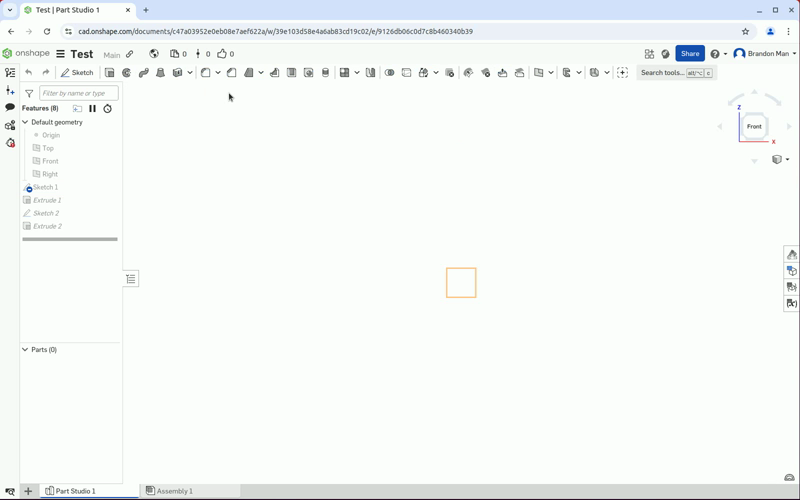
mouse_move(73, 352)
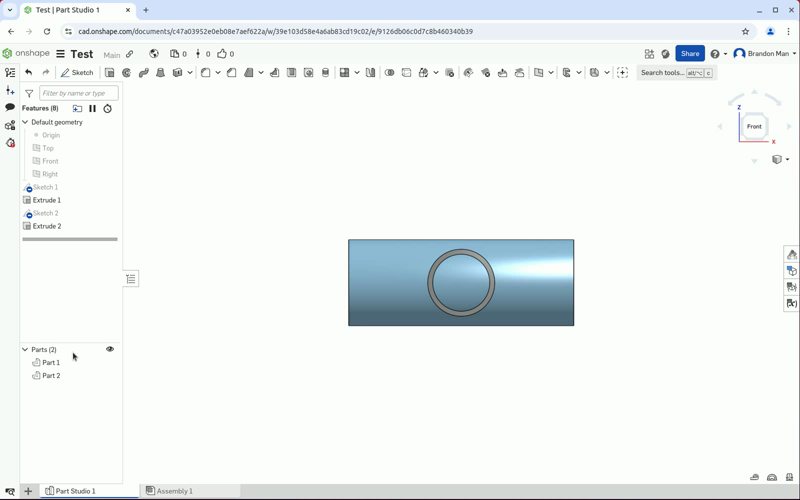
key(y)
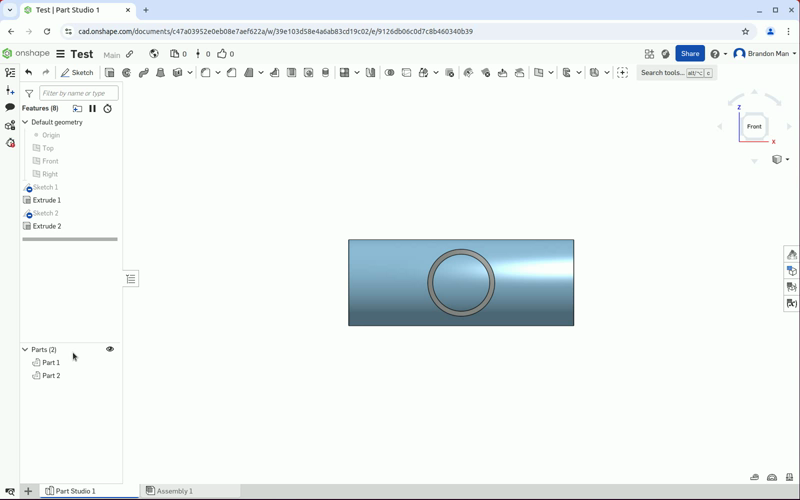
key(shift+p)
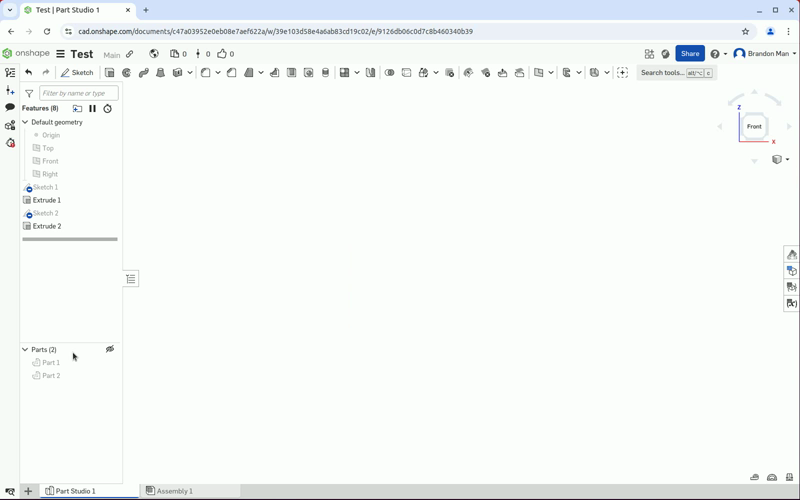
key(space)
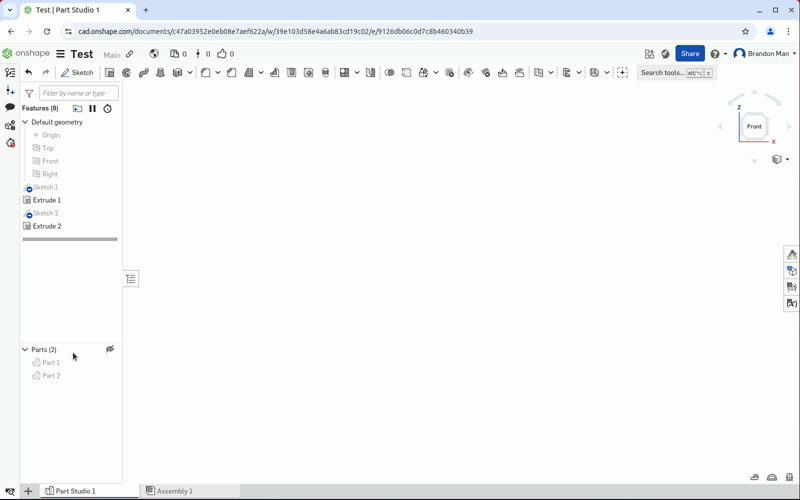
key_down(shift)
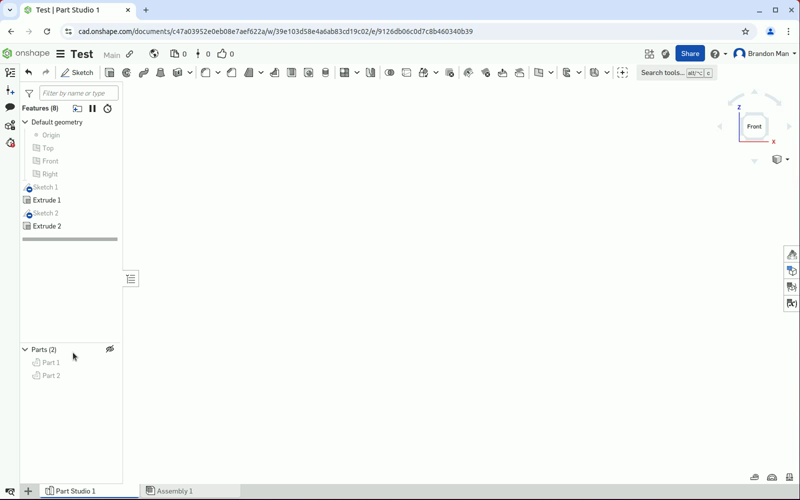
key(left)
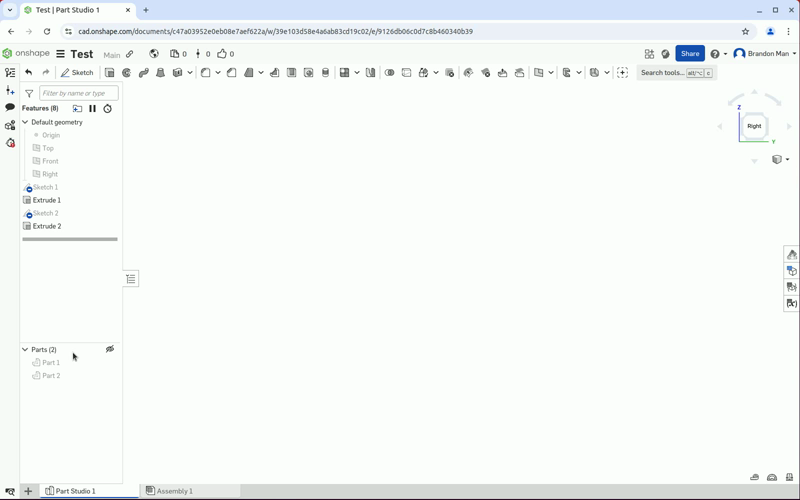
key_up(shift)
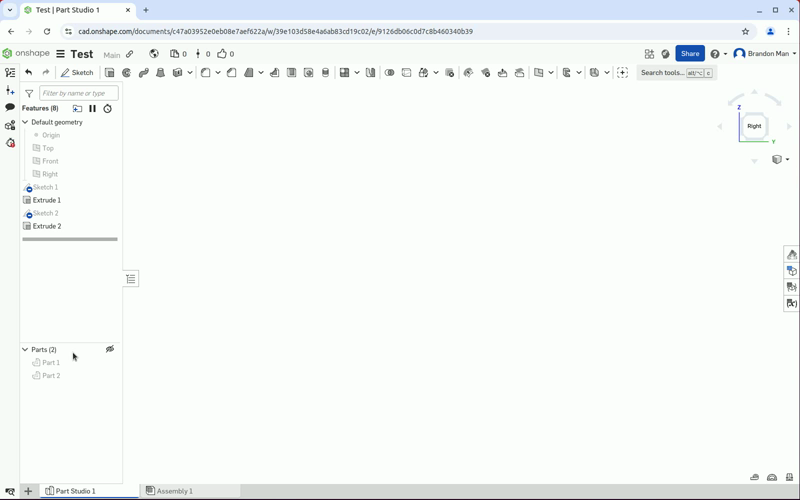
mouse_move(73, 352)
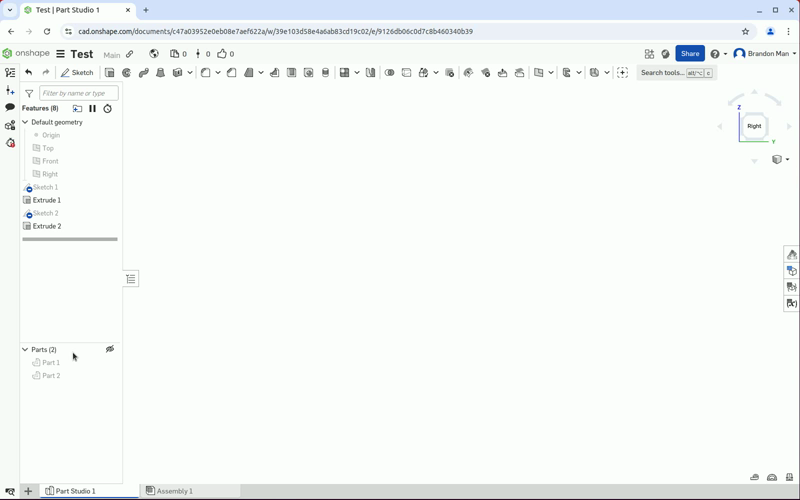
key(shift+y)
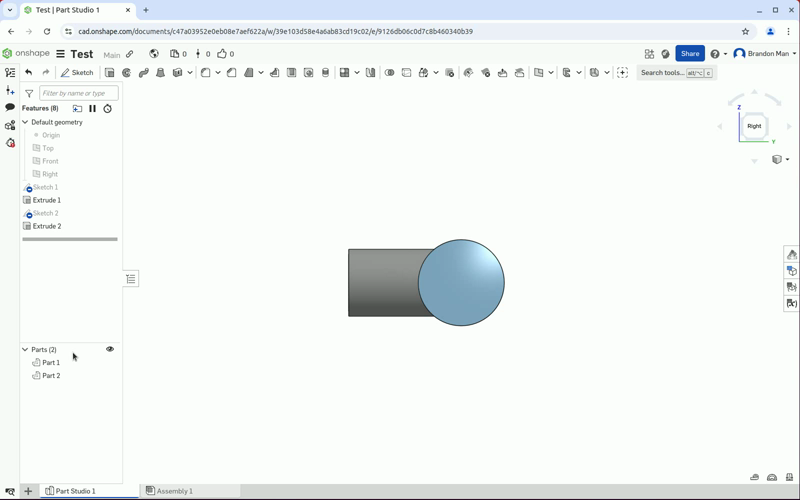
mouse_move(541, 75)
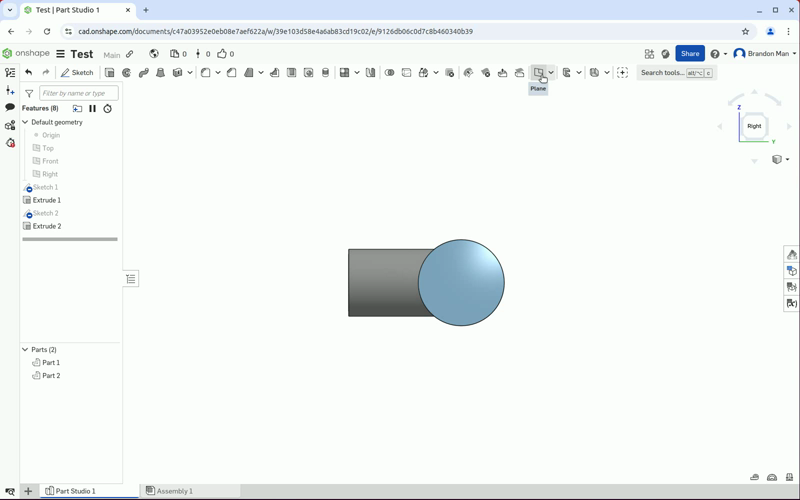
click(541, 75)
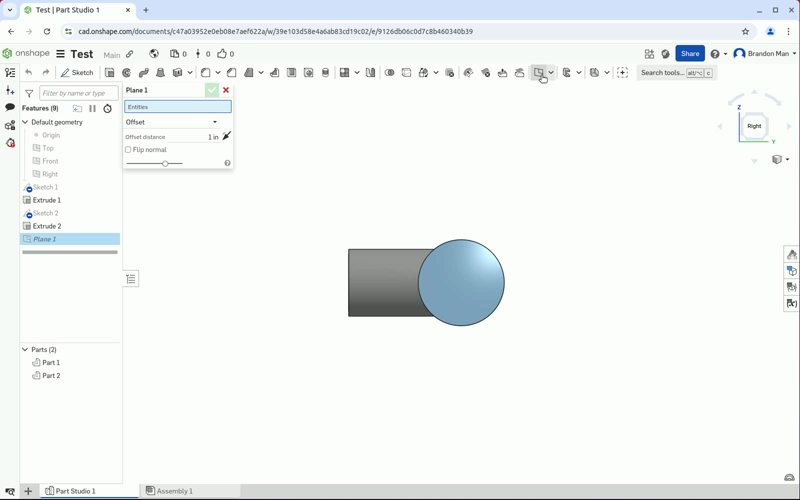
mouse_move(73, 176)
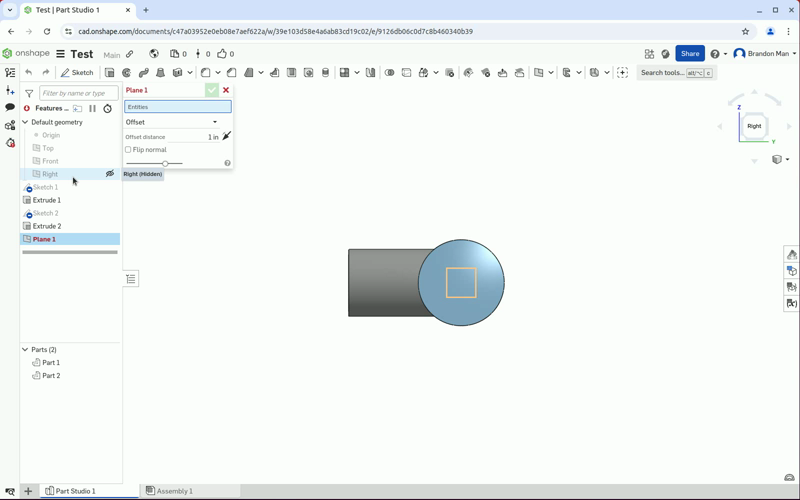
click(73, 176)
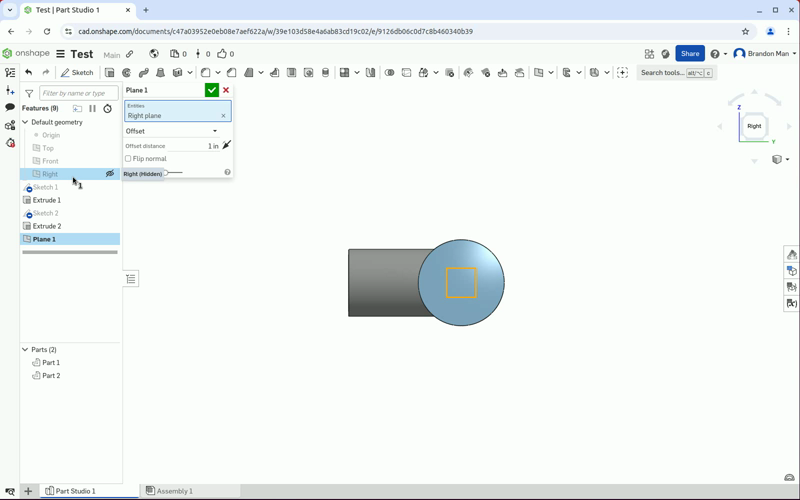
key(tab, 2)
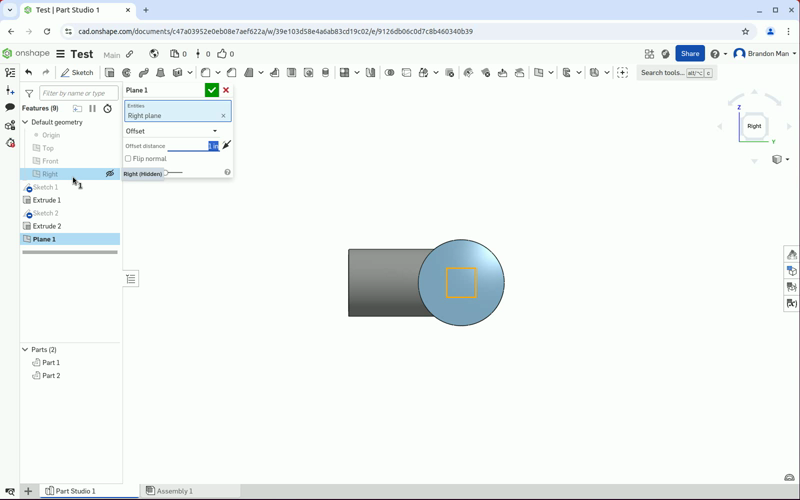
text(23.108)
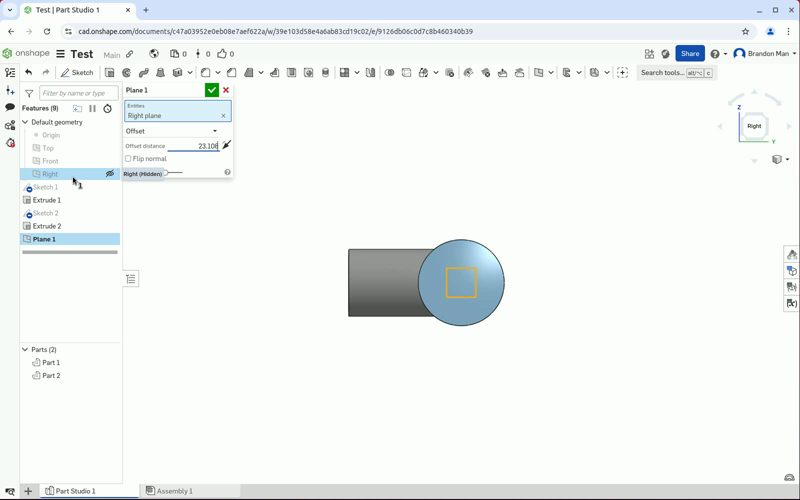
key(enter, 2)
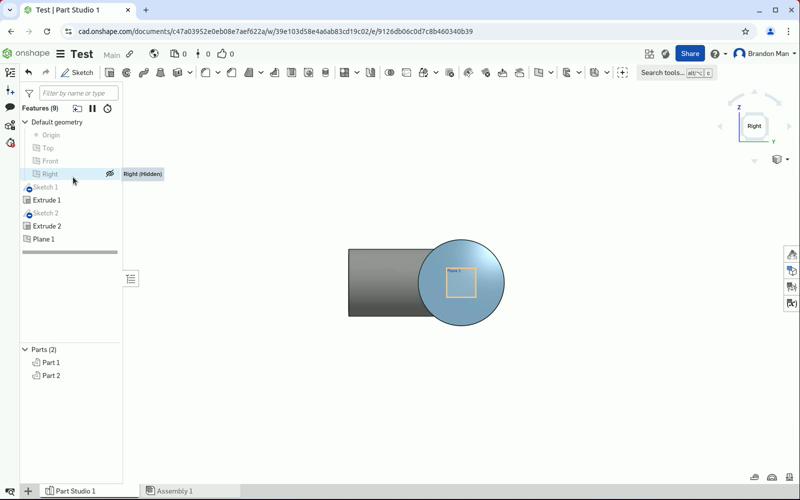
key(shift+s)
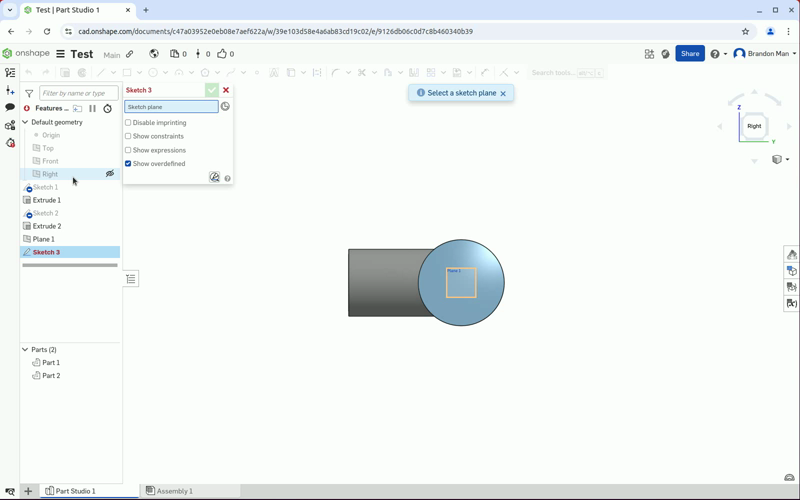
mouse_move(73, 241)
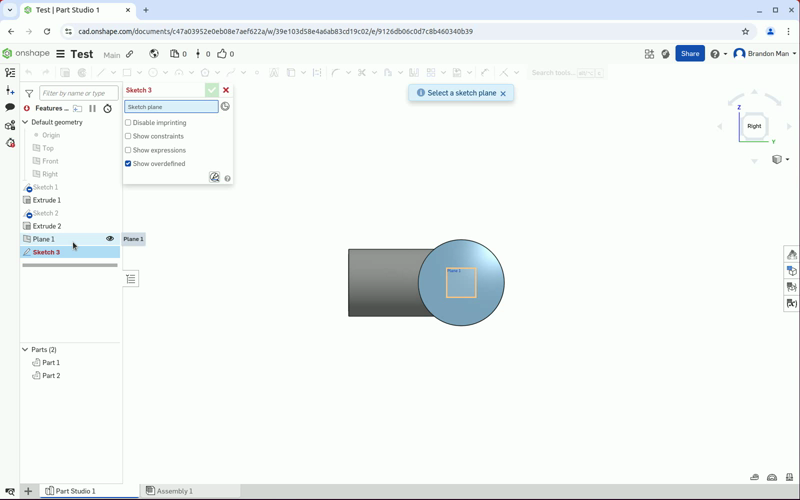
click(73, 241)
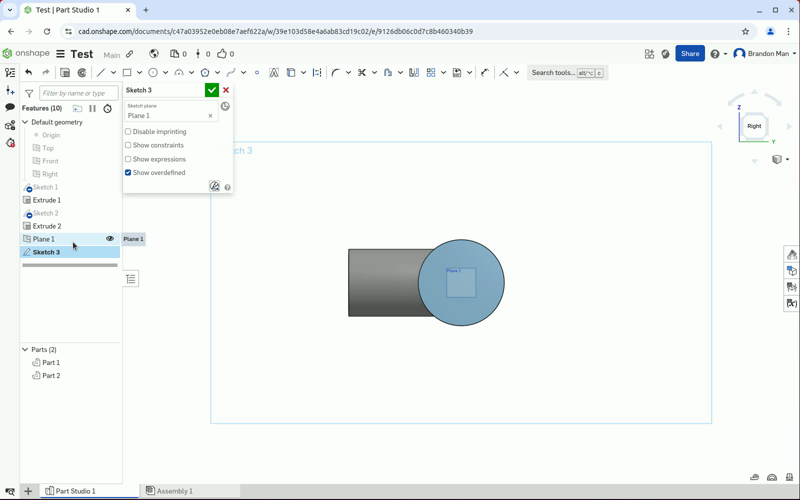
mouse_move(73, 352)
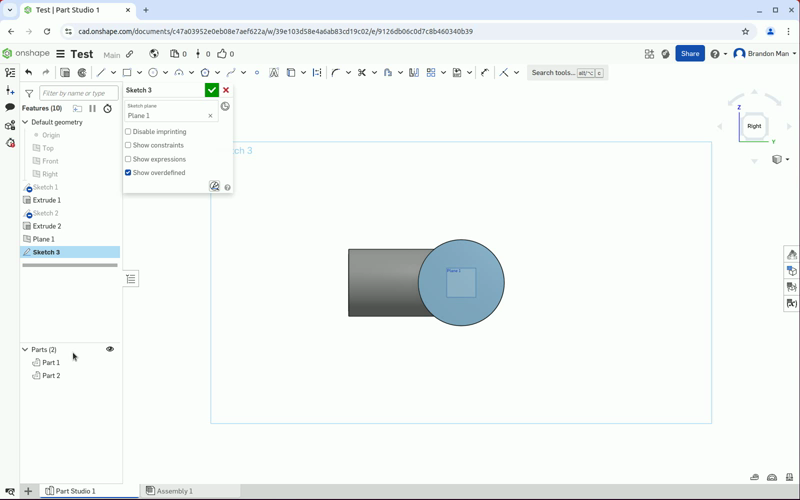
key(y)
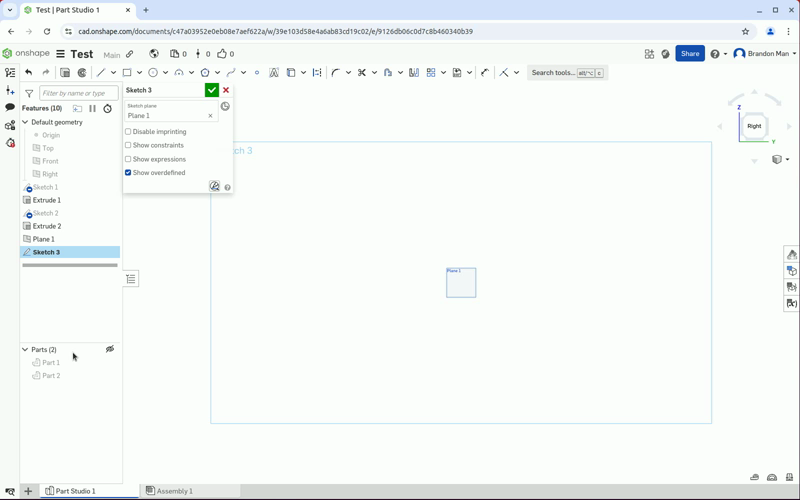
key(c)
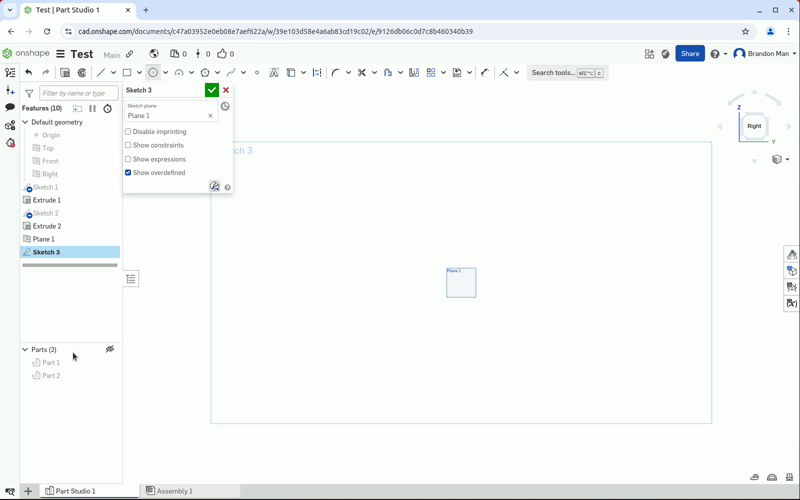
key_down(shift)
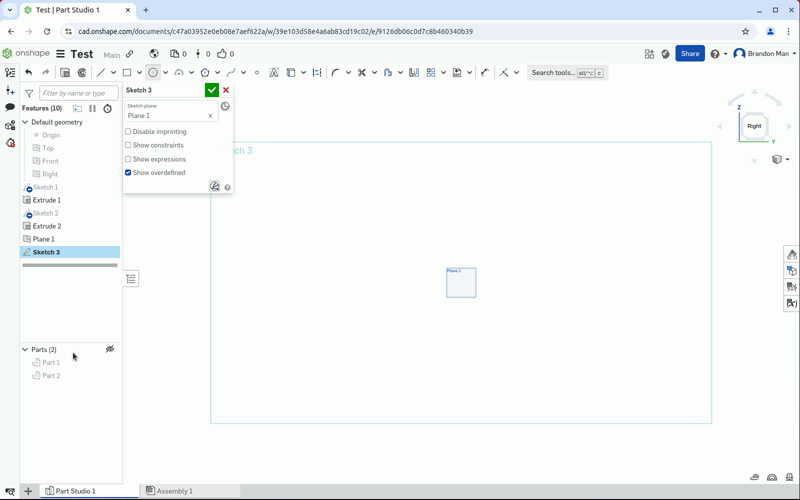
mouse_move(461, 282)
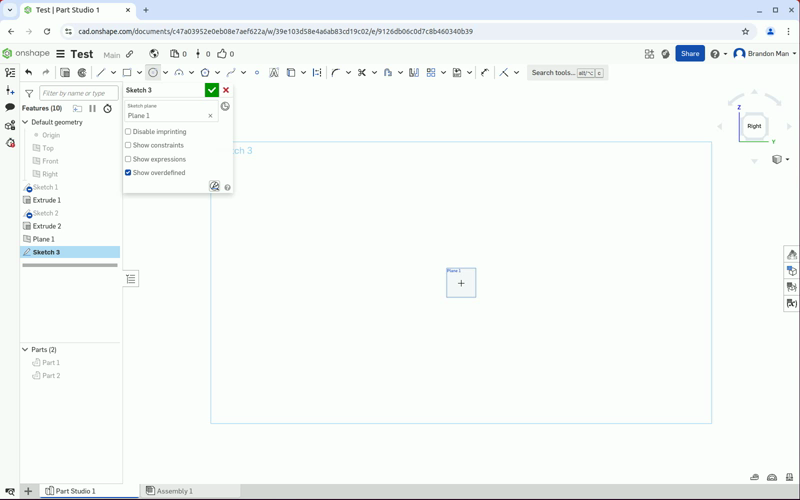
click(461, 282)
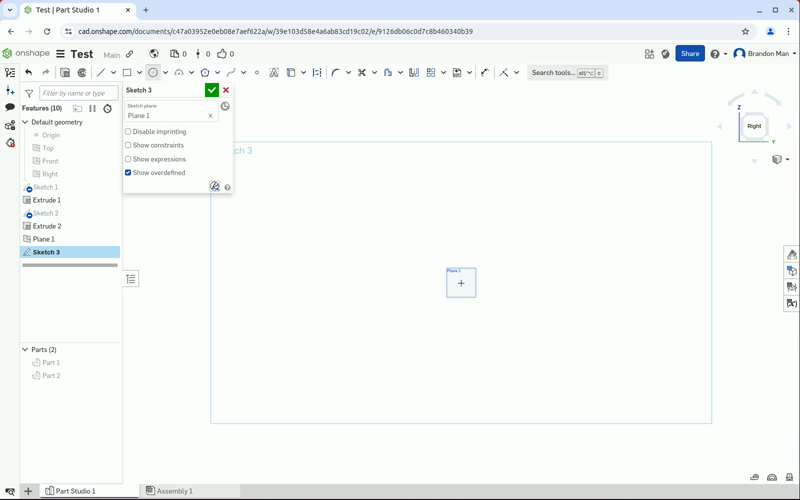
key_up(shift)
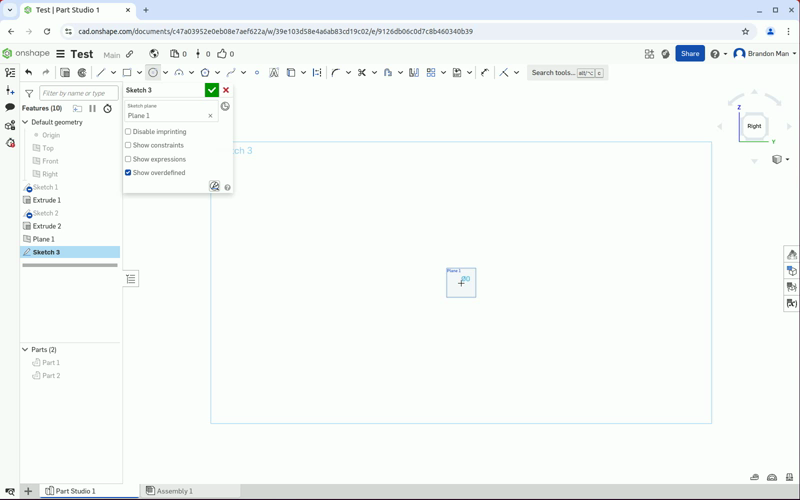
mouse_move(499, 282)
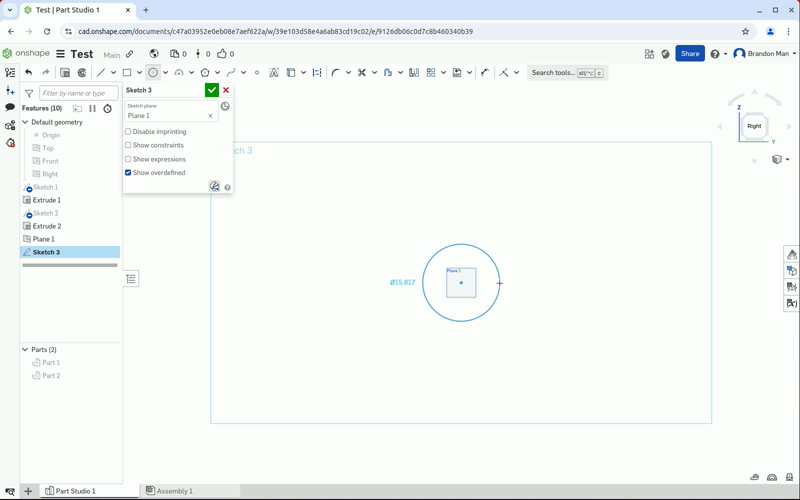
click(499, 282)
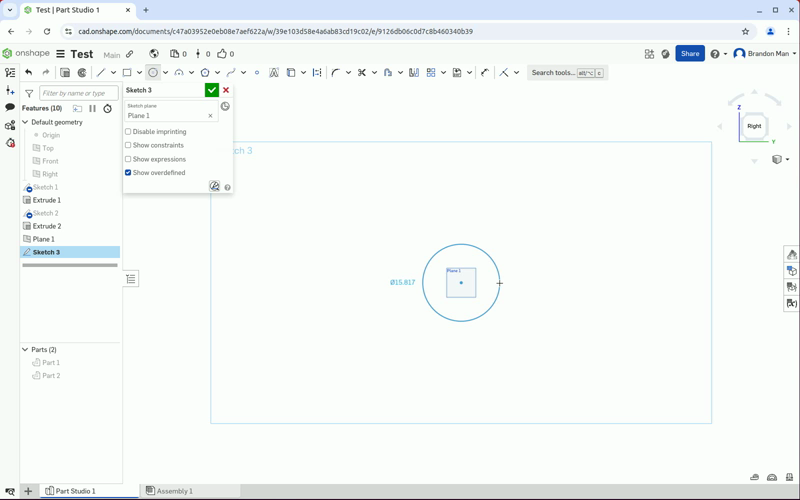
key(esc)
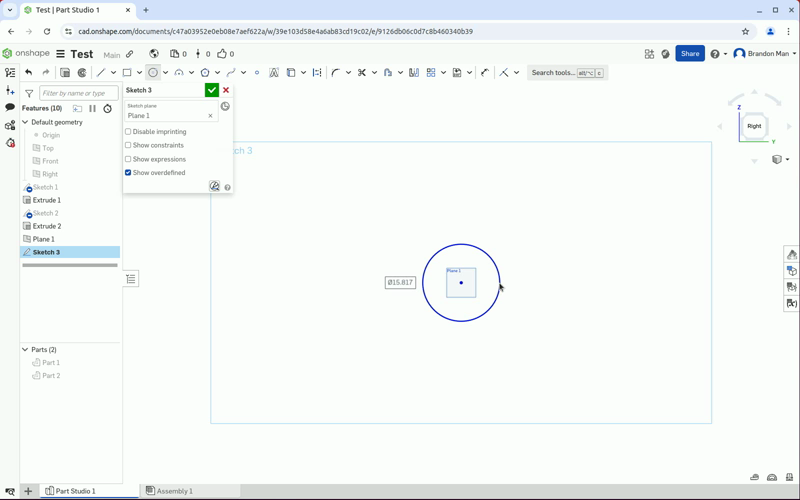
mouse_move(454, 263)
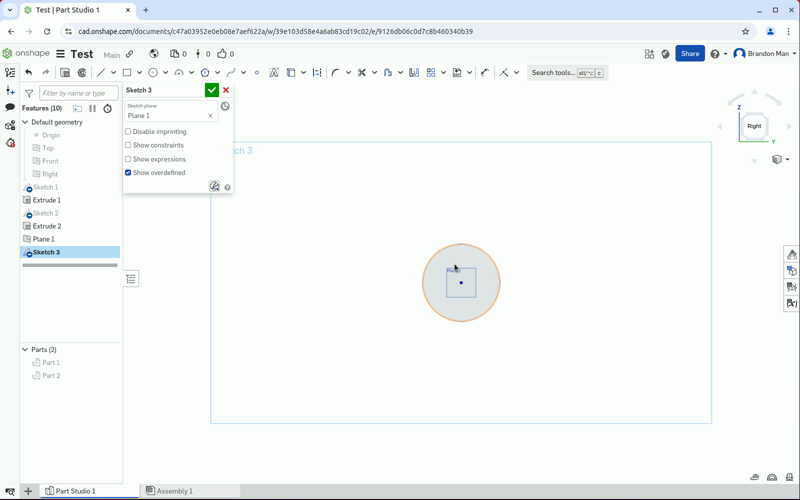
click(454, 263)
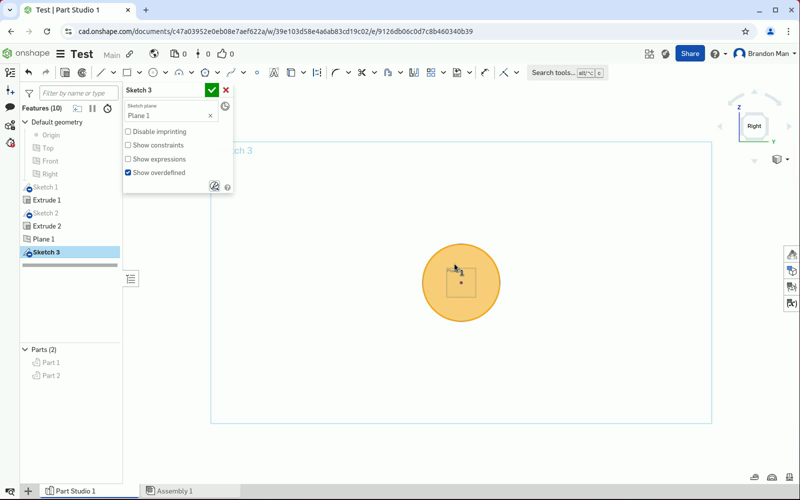
mouse_move(73, 352)
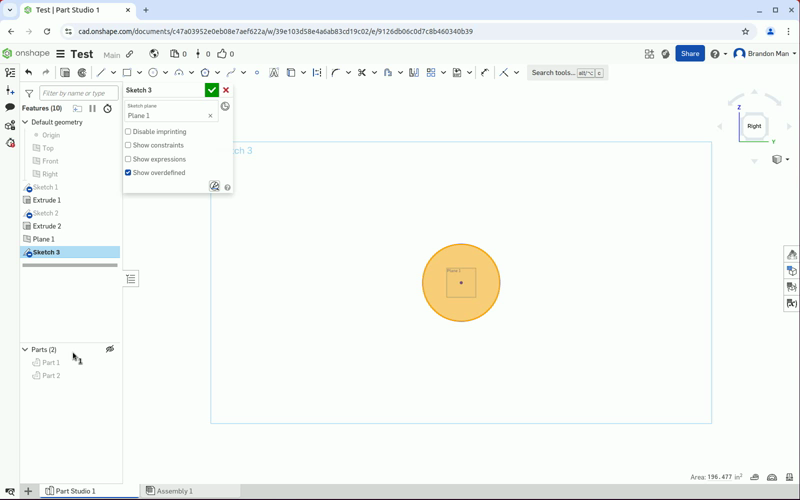
key(shift+y)
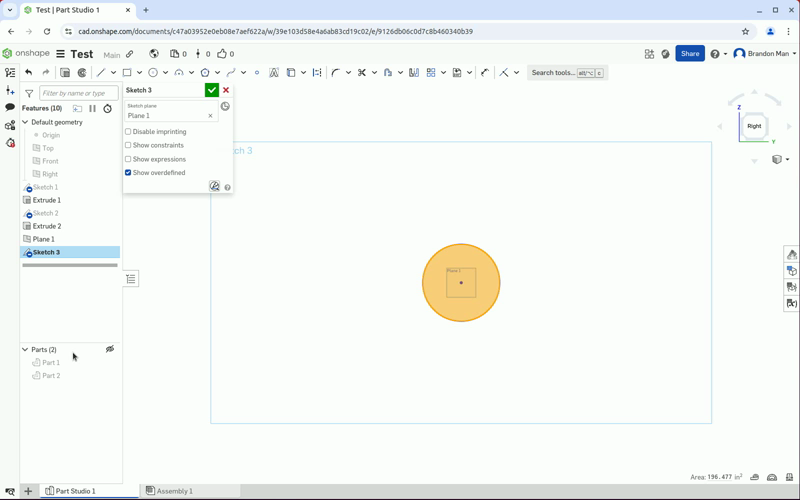
key(shift+e)
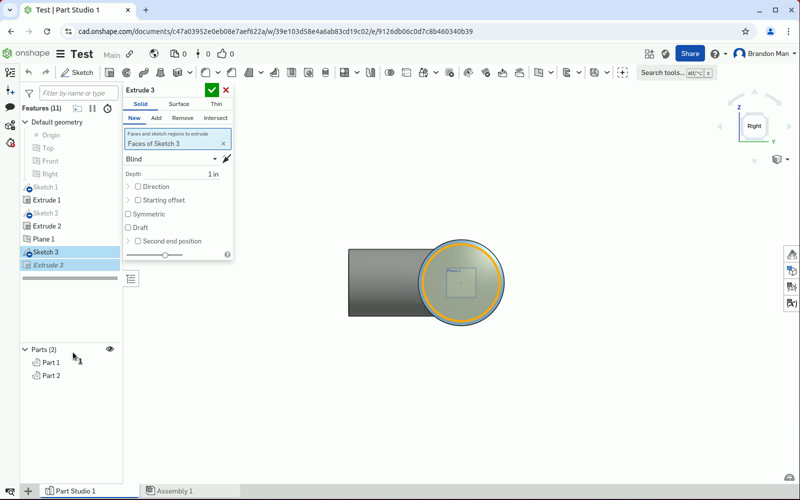
mouse_move(143, 106)
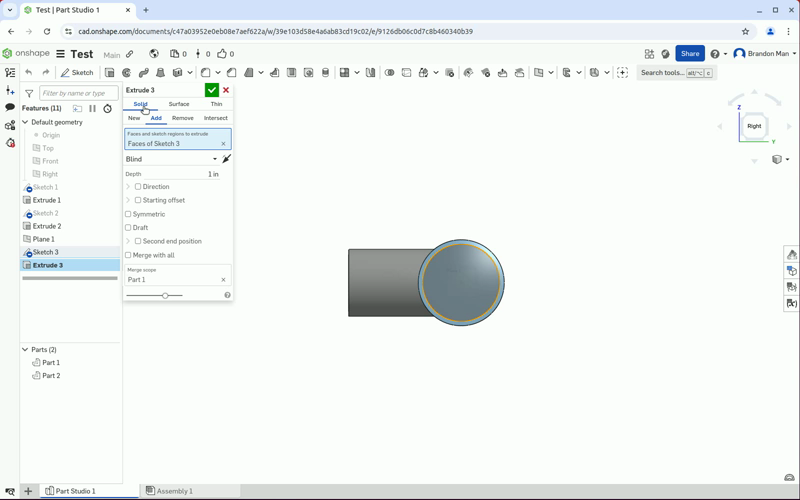
click(143, 106)
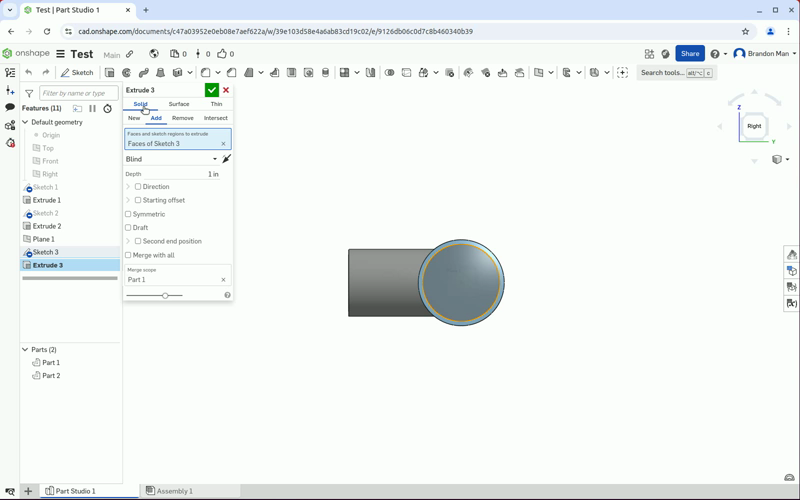
mouse_move(186, 120)
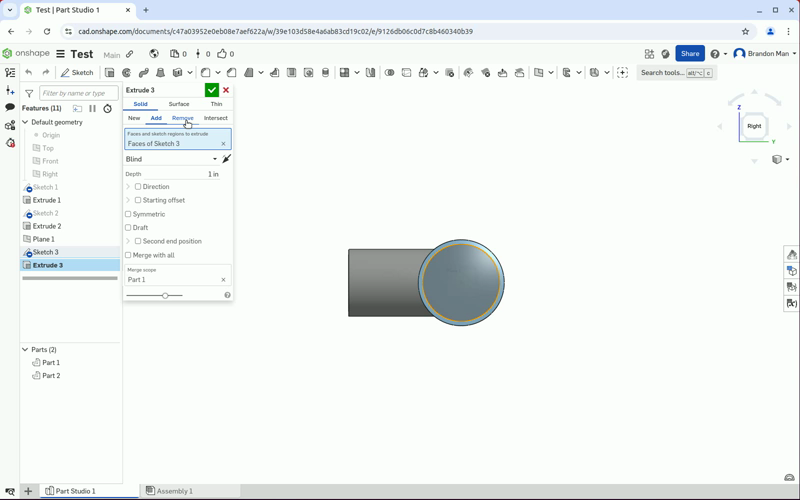
click(186, 120)
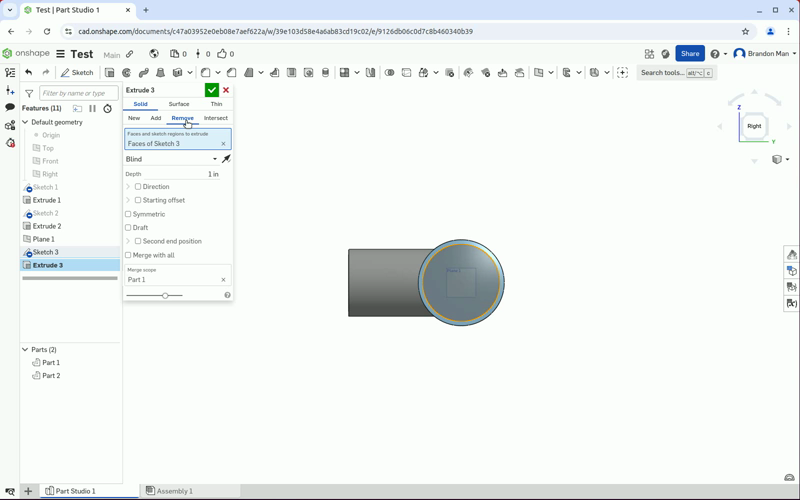
key(tab, 4)
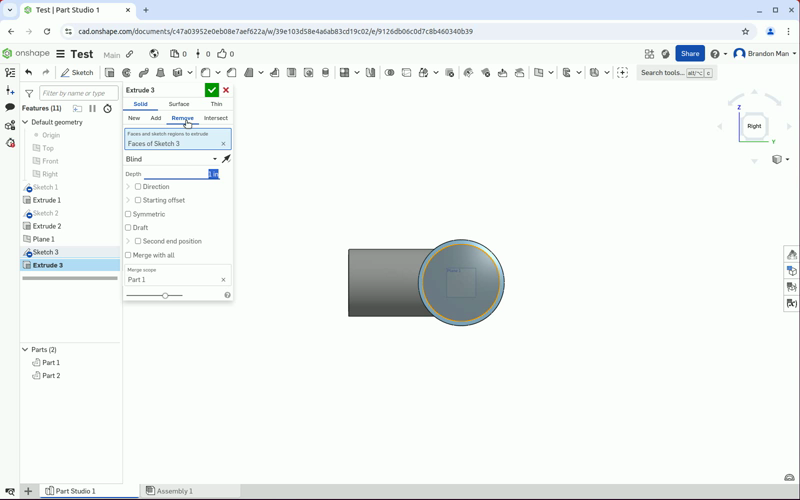
text(30.811)
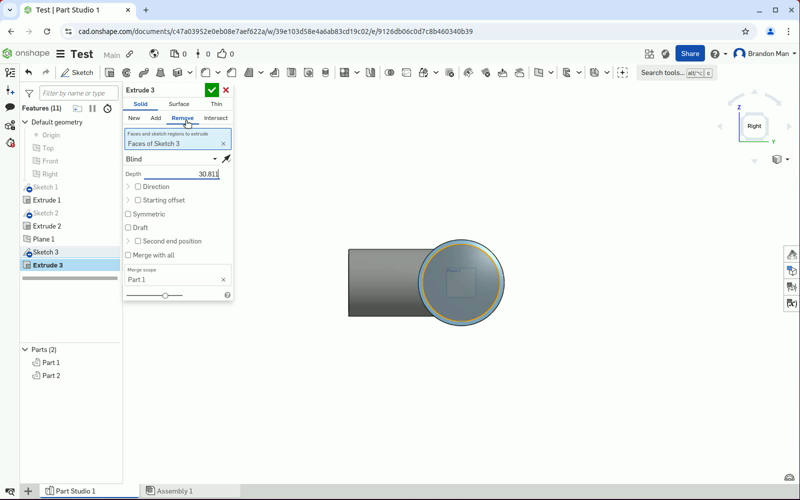
key(tab, 6)
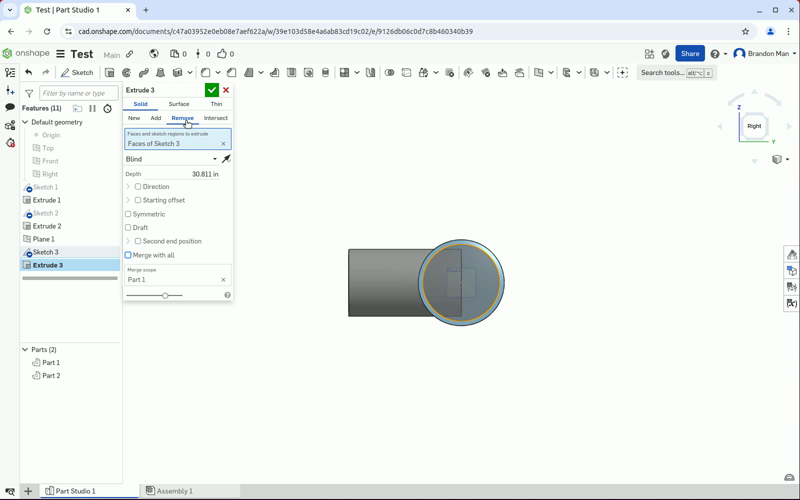
key(space)
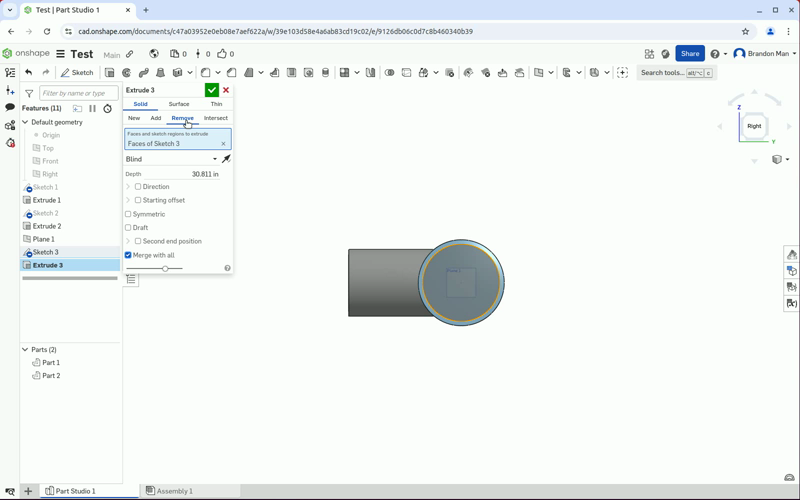
key(enter)
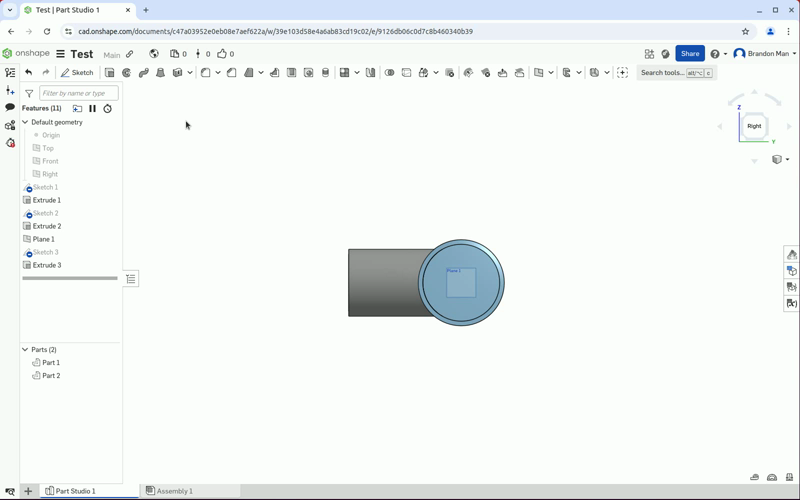
key(shift+h)
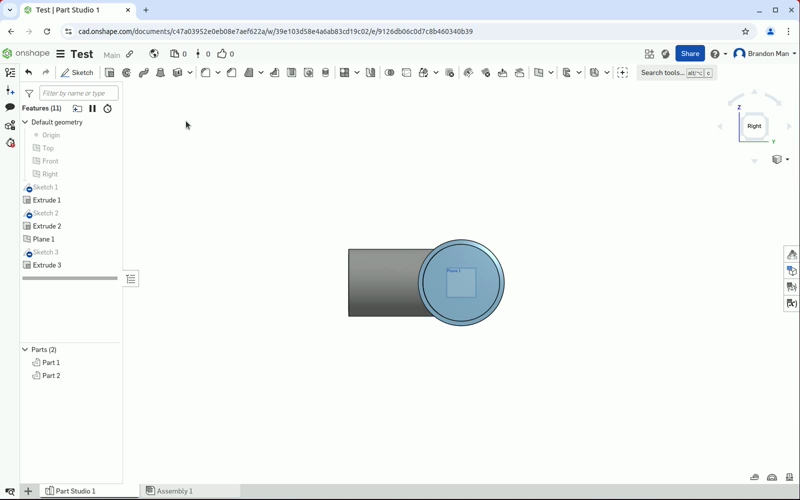
key(shift+h)
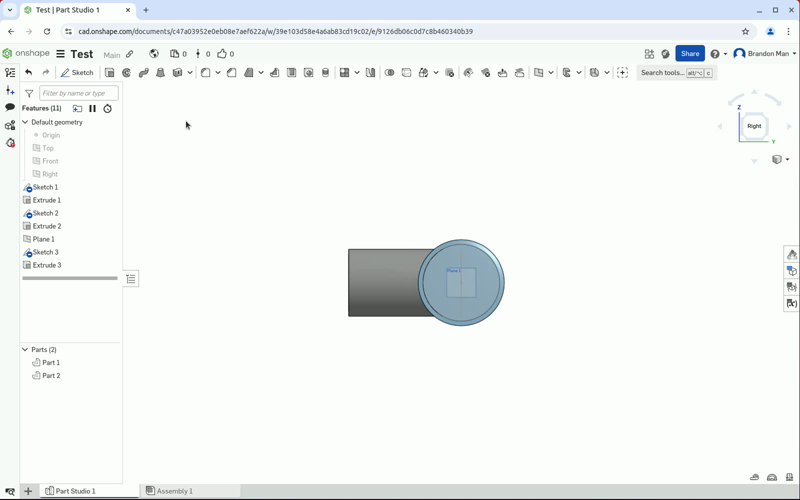
key(shift+7)
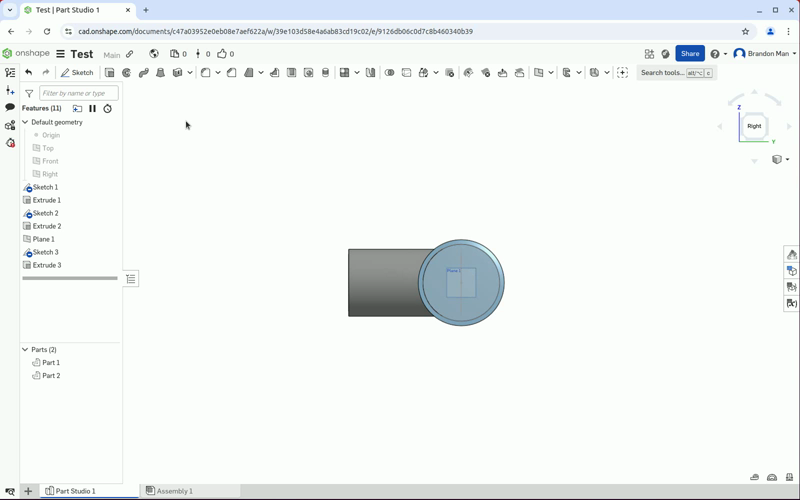
key(right, 2)
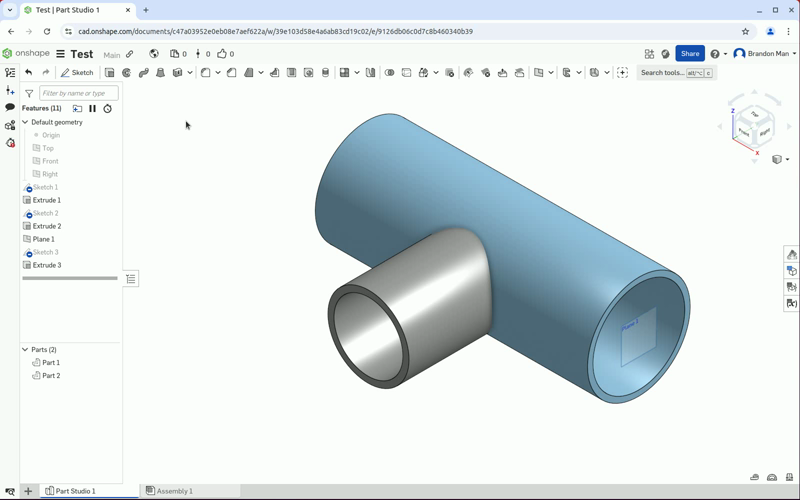
key(down, 2)
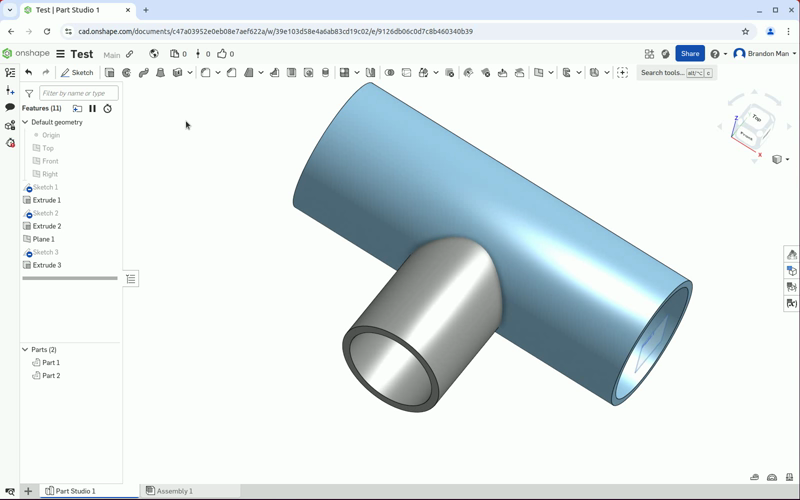
key(up, 2)
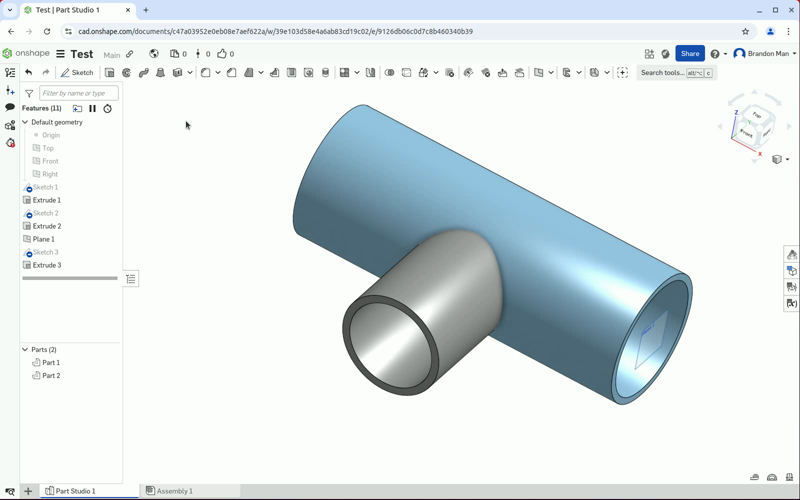
key(left, 2)
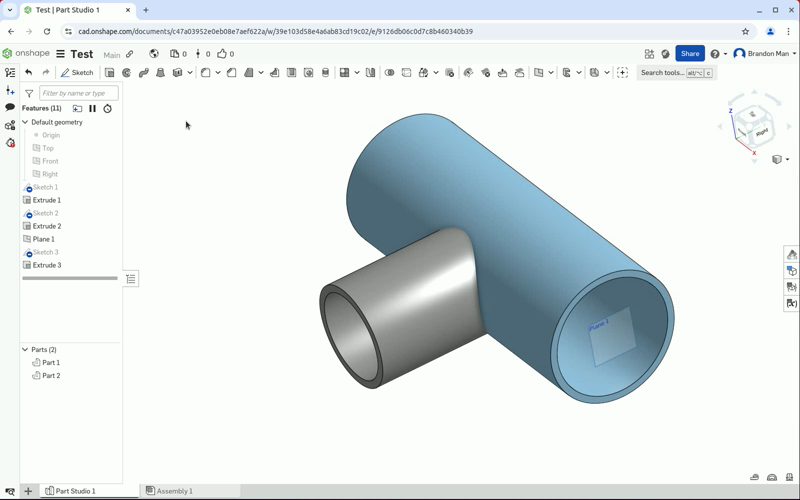
mouse_move(73, 189)
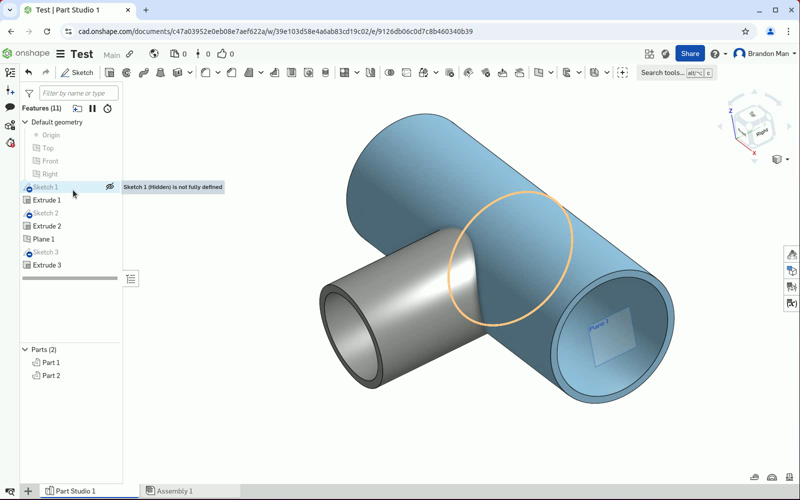
click(73, 189)